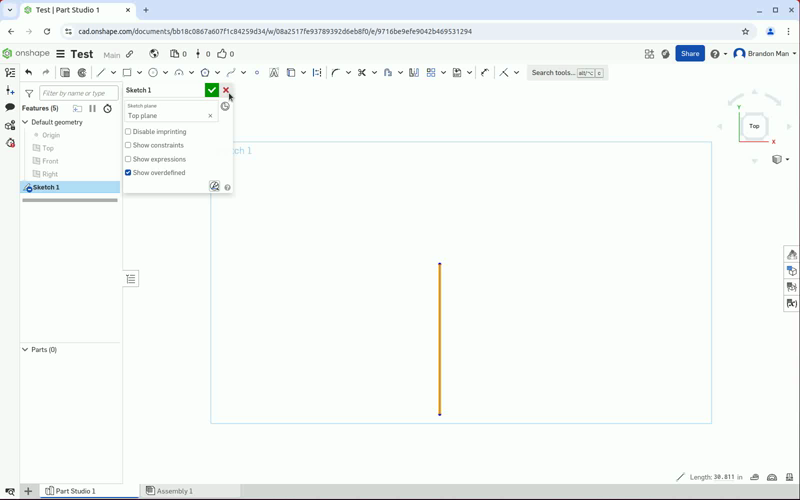
key(shift+h)
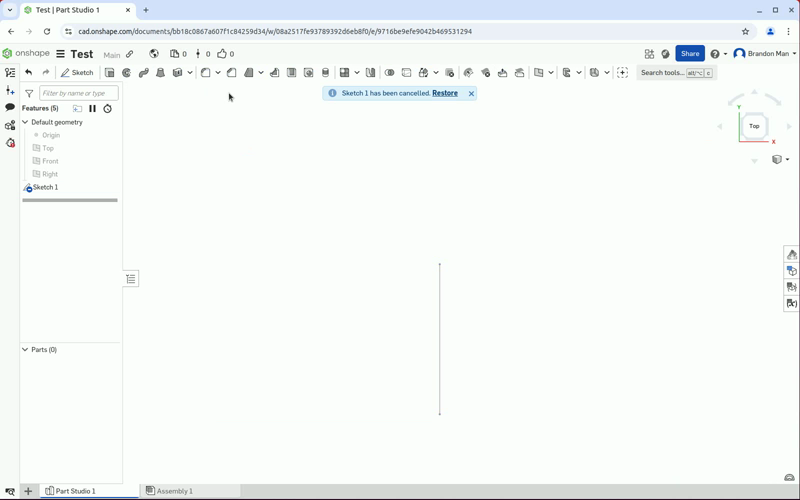
key(shift+s)
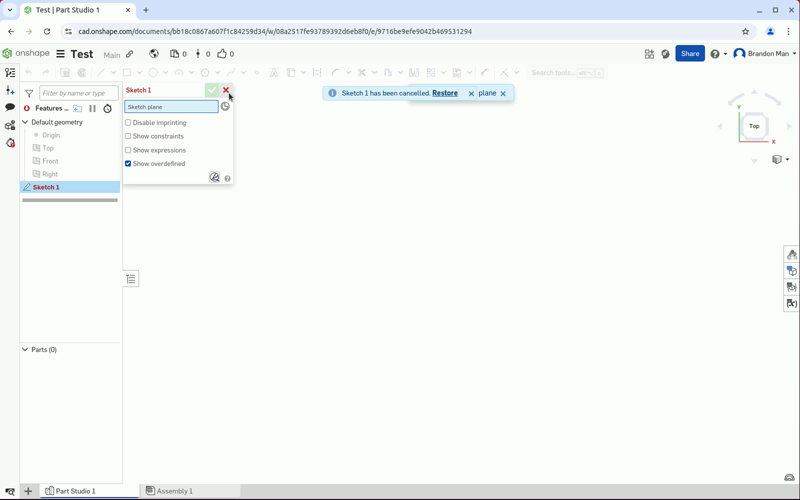
mouse_move(73, 150)
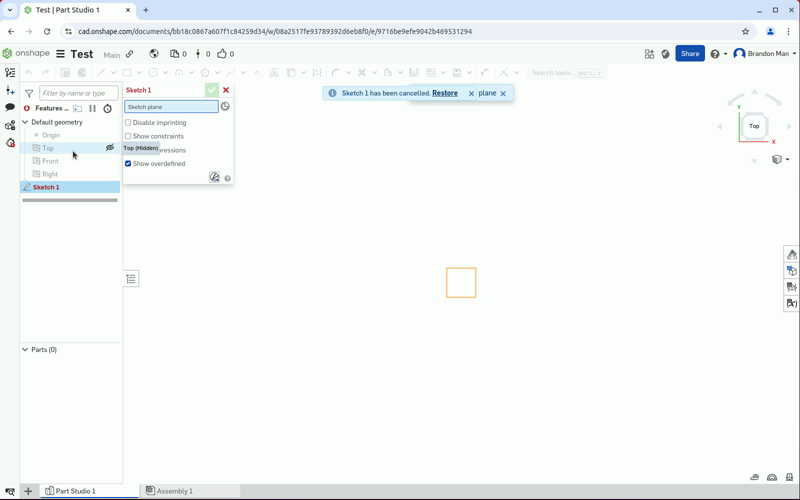
click(73, 150)
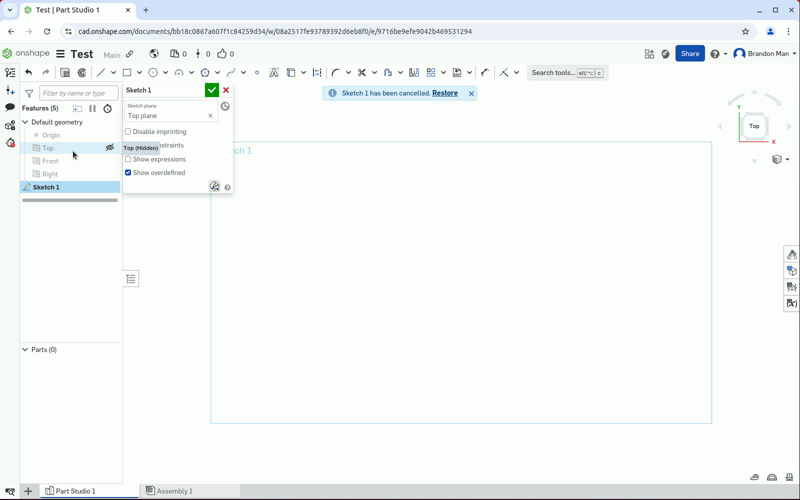
mouse_move(73, 352)
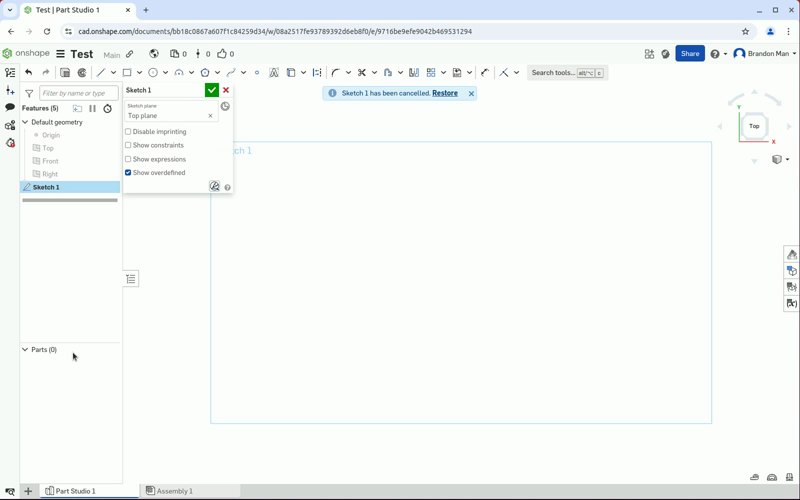
key(y)
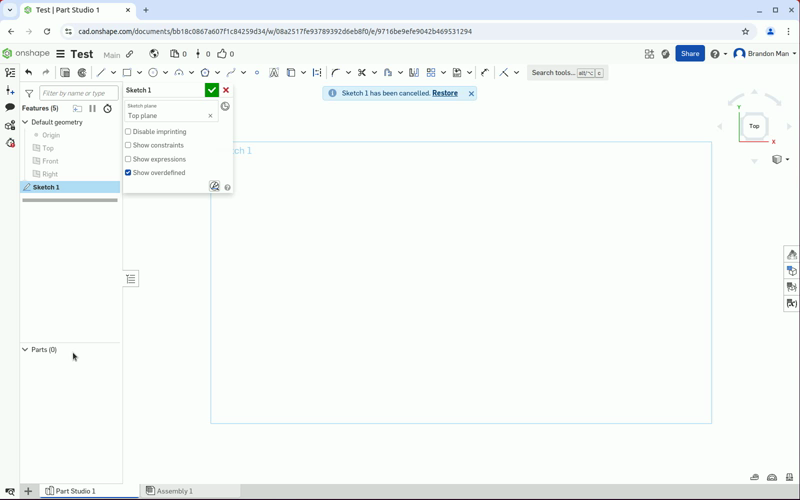
key(l)
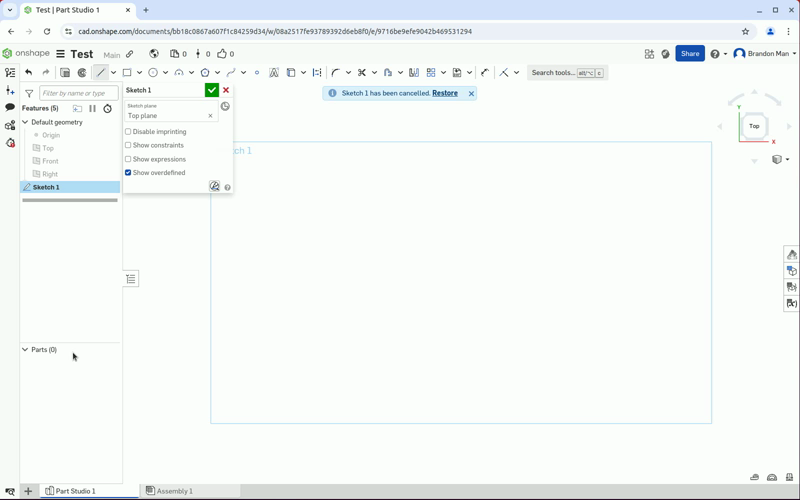
key_down(shift)
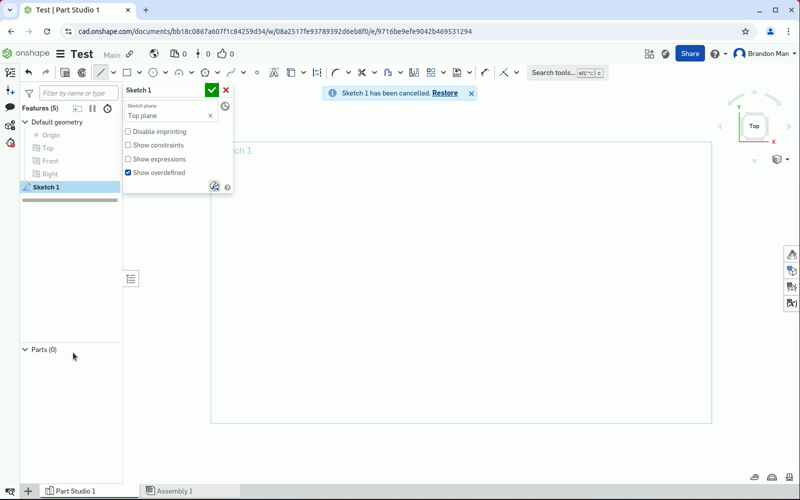
mouse_move(379, 395)
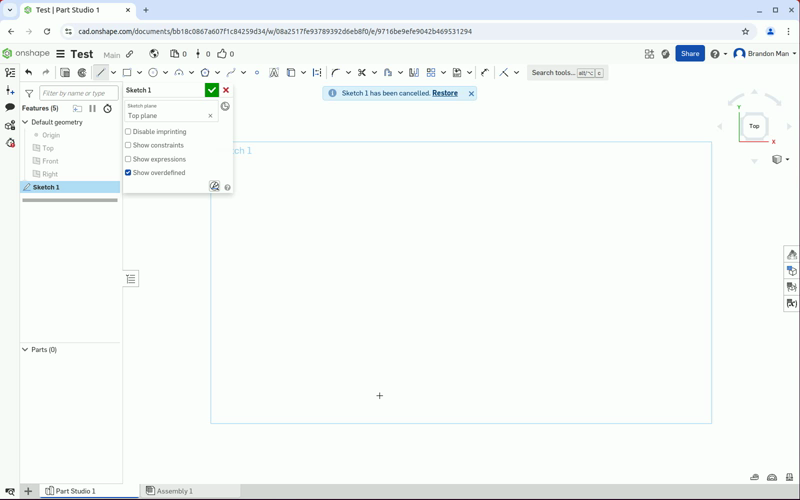
click(379, 395)
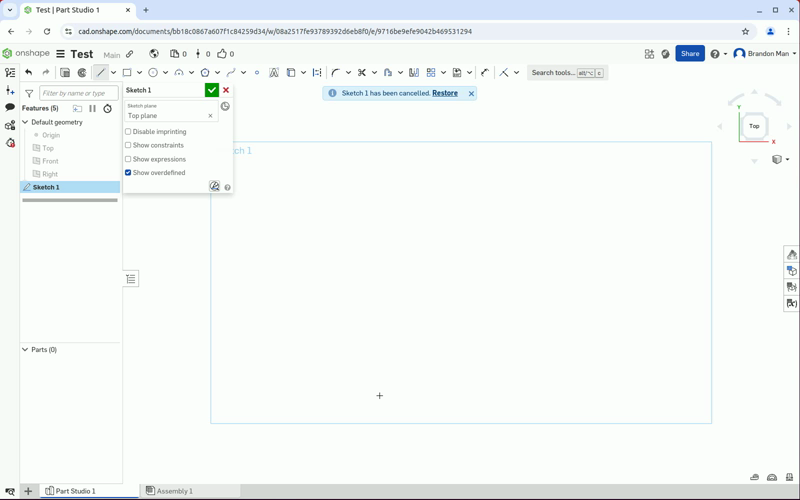
key_up(shift)
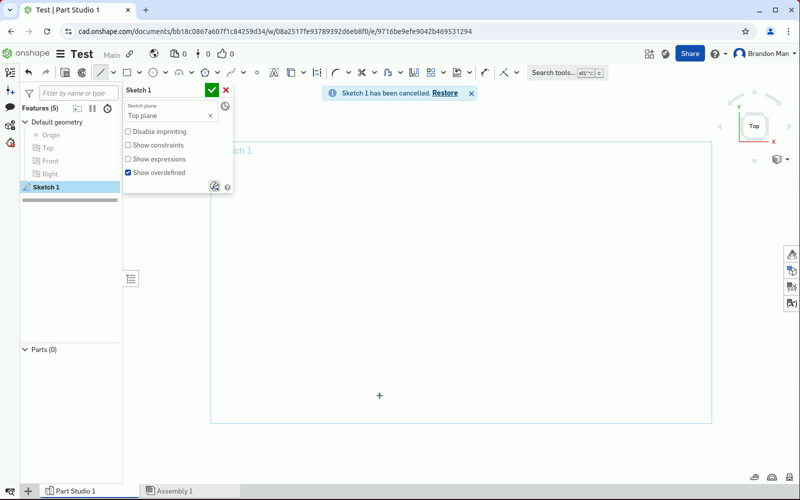
key_down(shift)
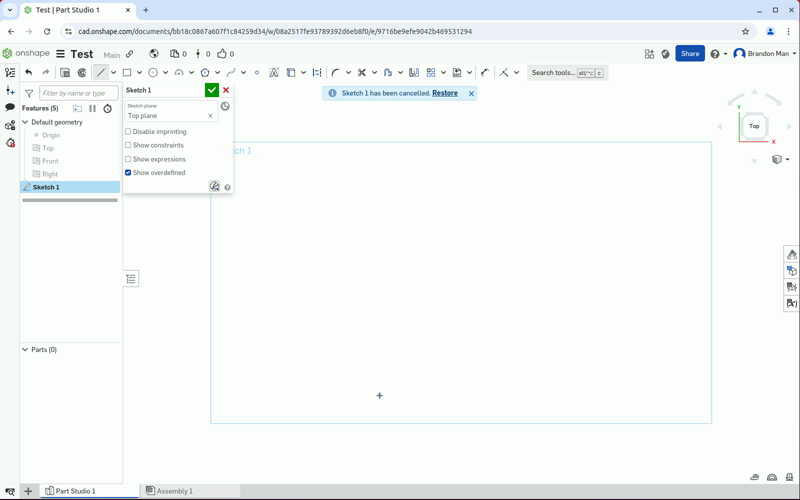
mouse_move(540, 395)
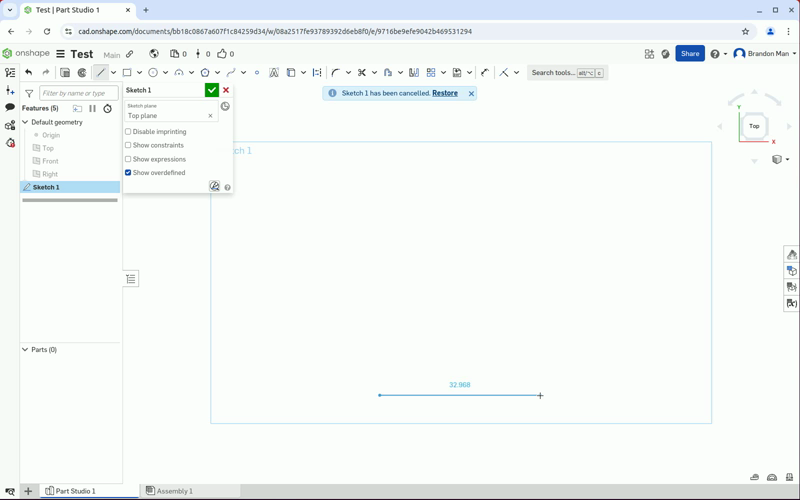
click(540, 395)
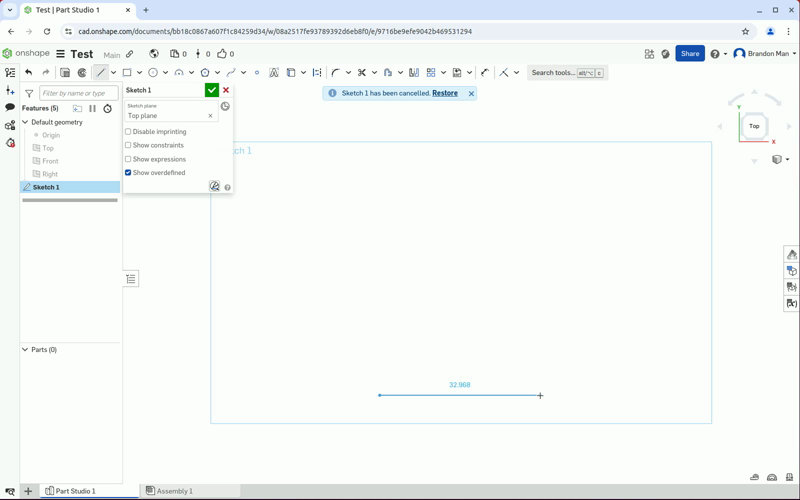
key_up(shift)
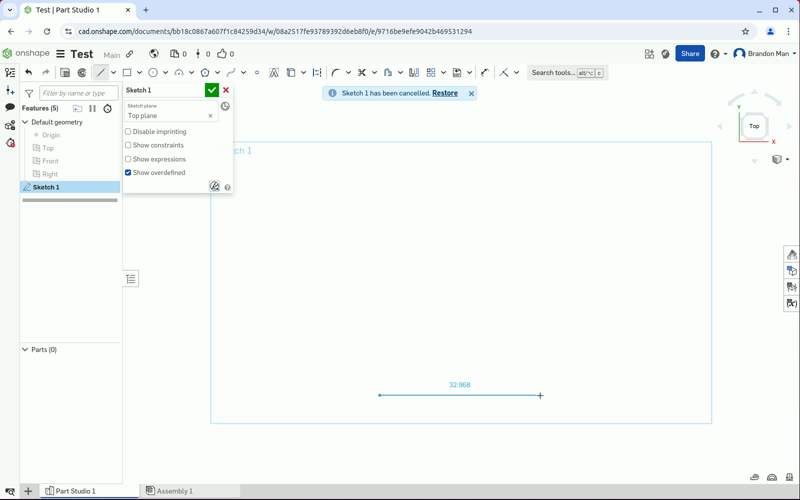
key_down(shift)
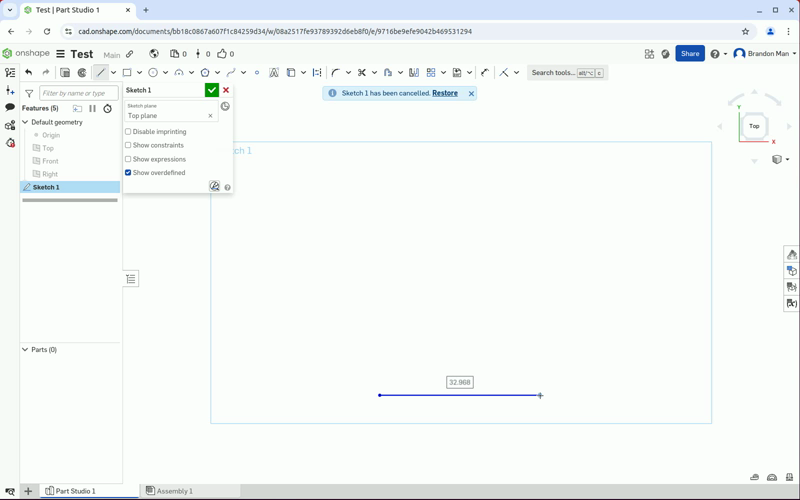
mouse_move(540, 171)
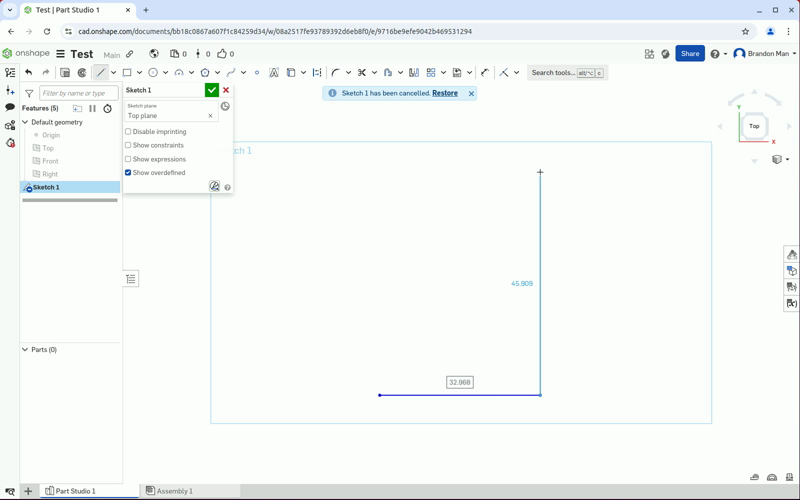
click(540, 171)
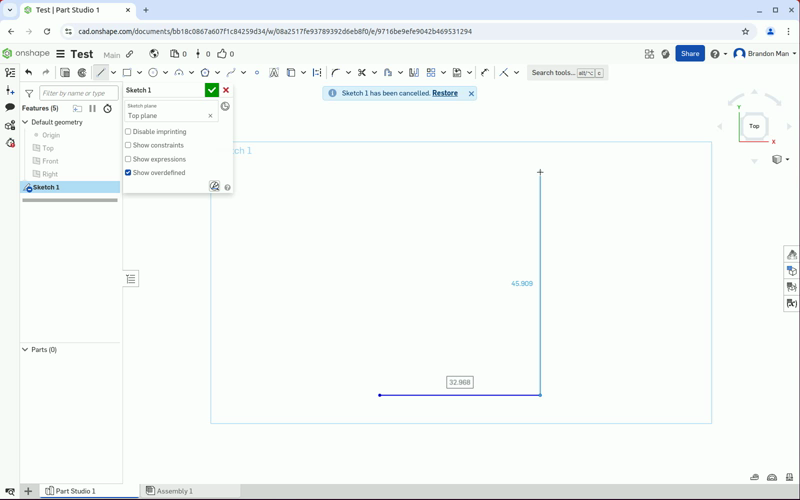
key_up(shift)
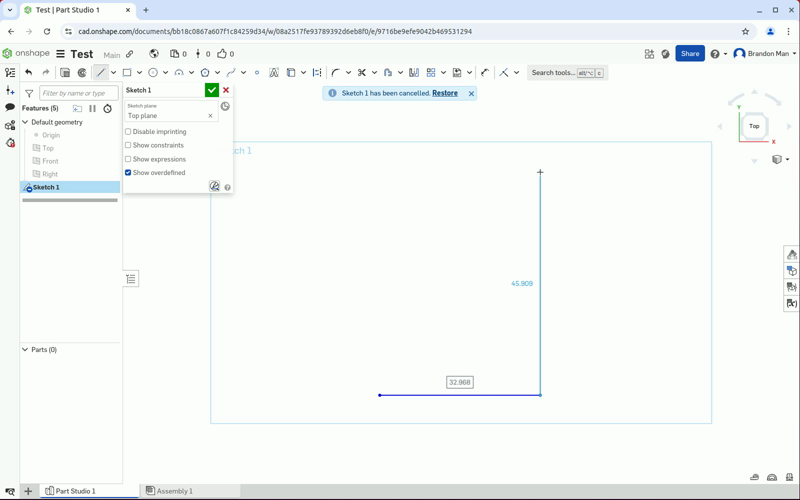
key_down(shift)
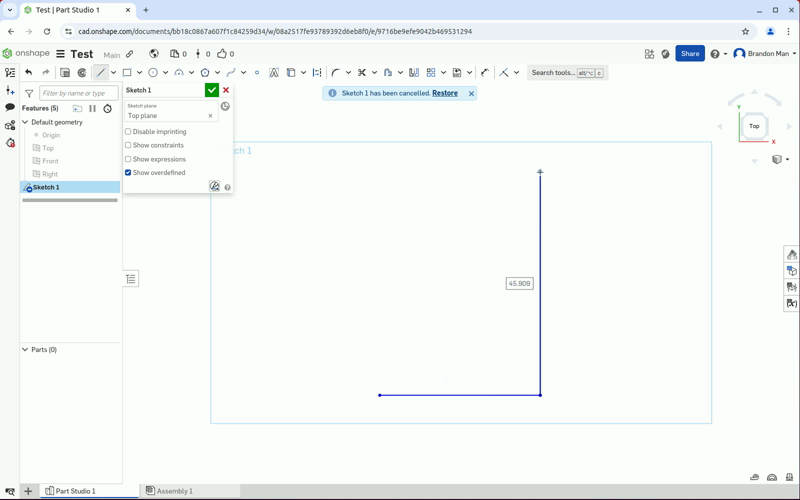
mouse_move(379, 171)
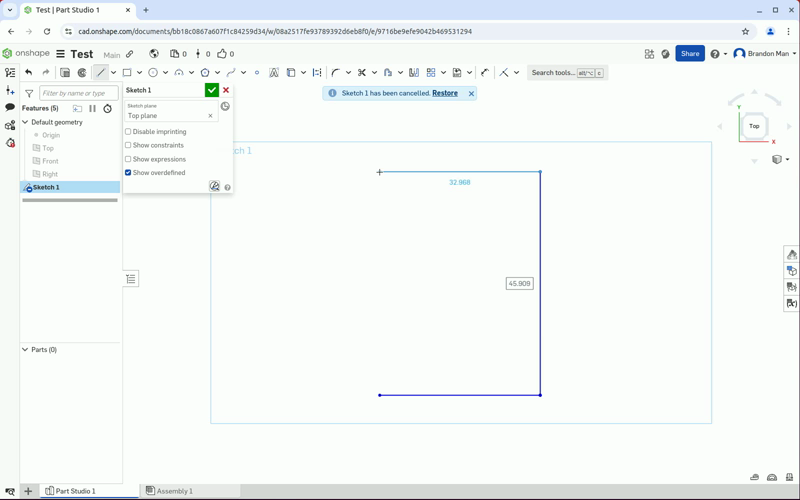
click(379, 171)
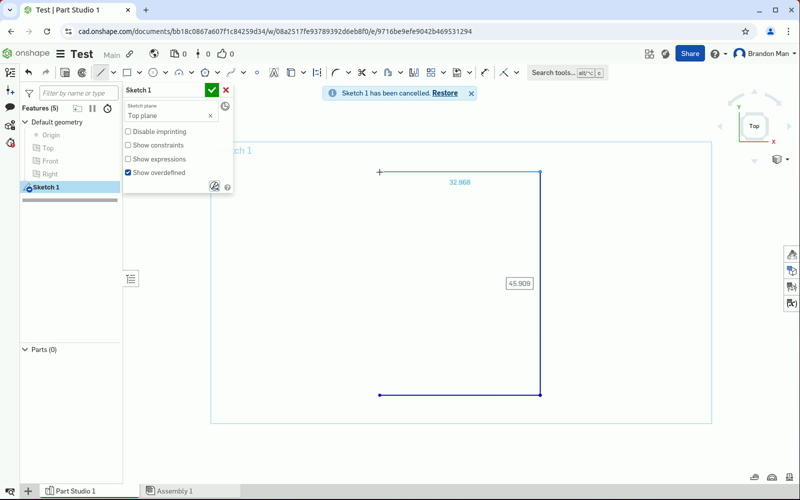
key_up(shift)
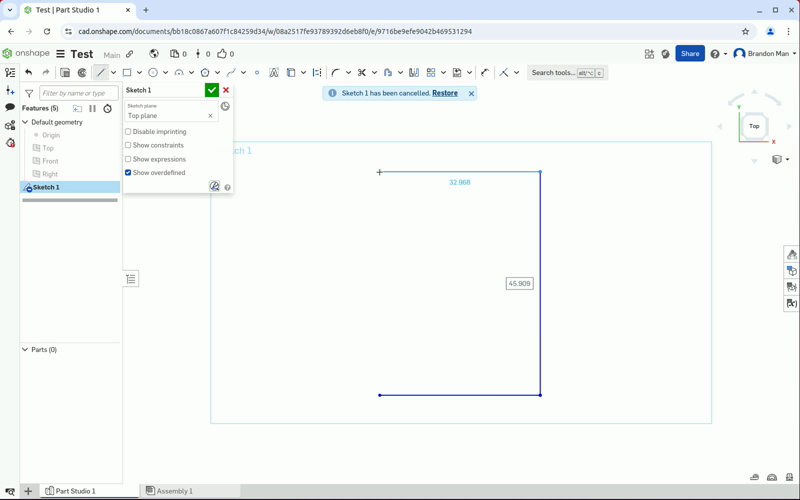
key_down(shift)
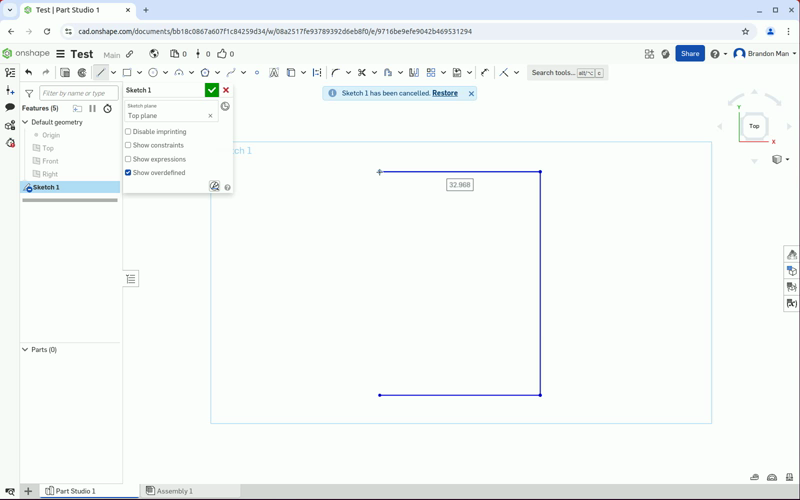
mouse_move(379, 395)
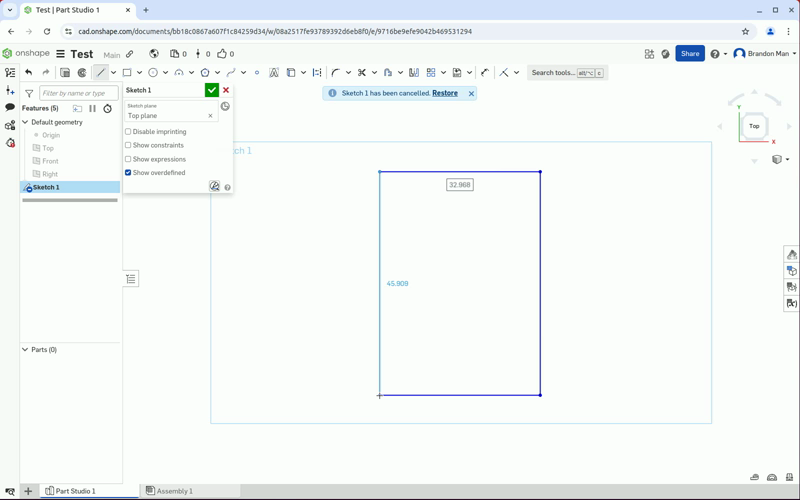
key_up(shift)
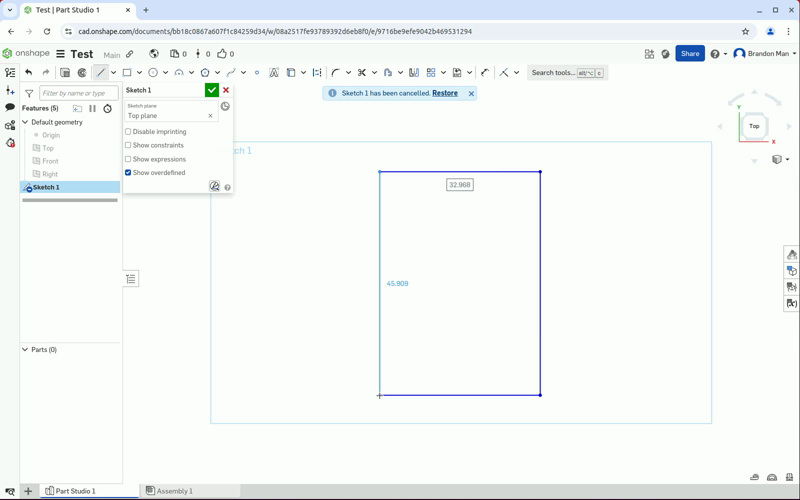
click(379, 395)
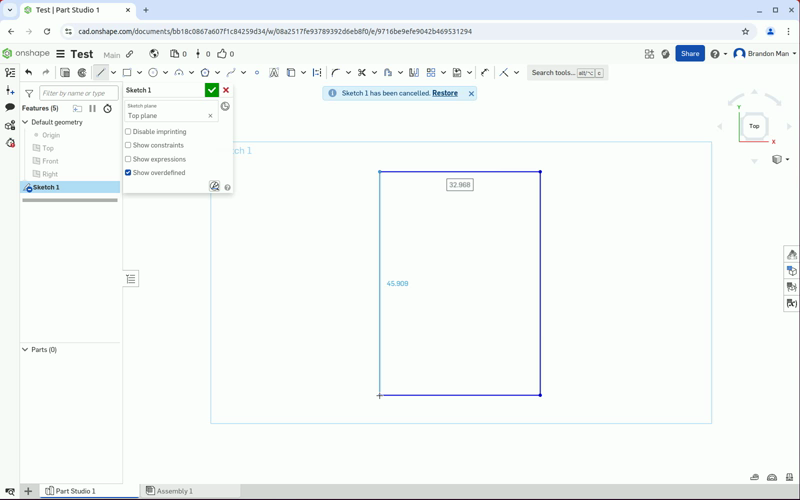
key(esc)
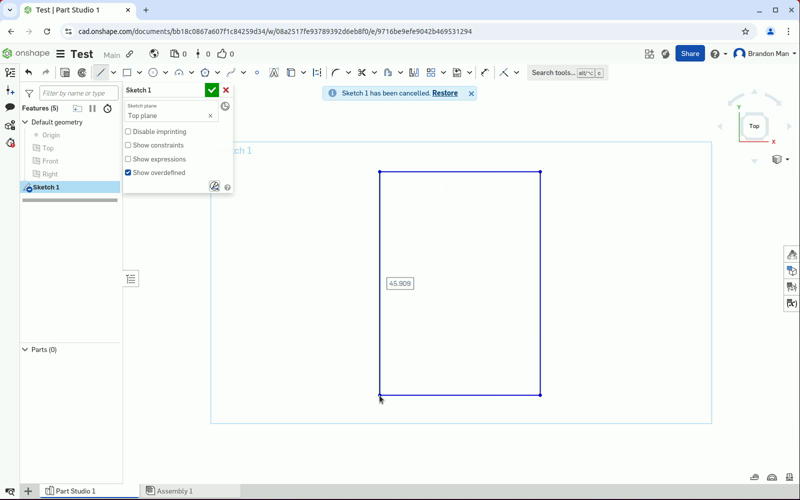
key(l)
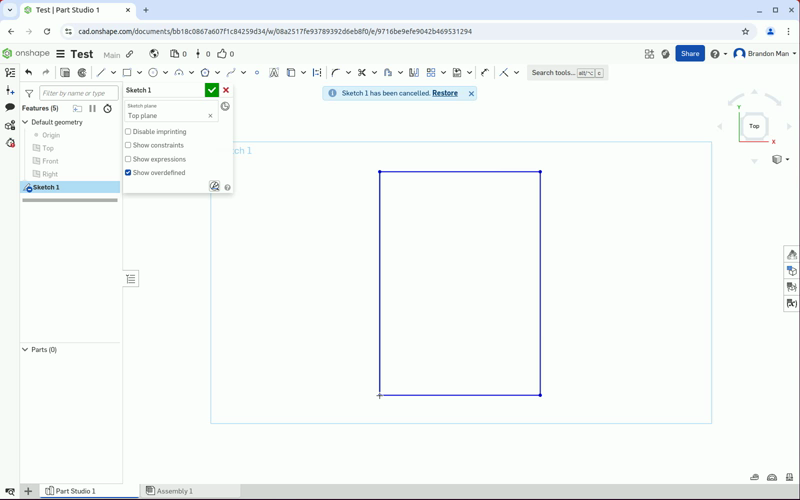
key_down(shift)
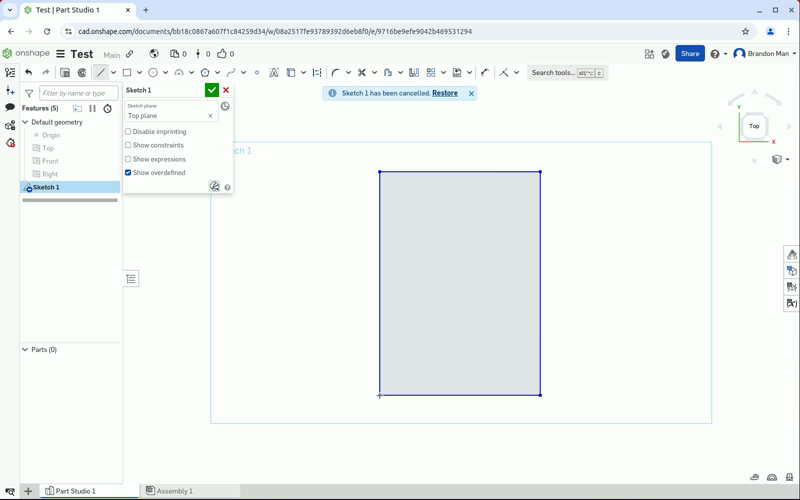
mouse_move(396, 378)
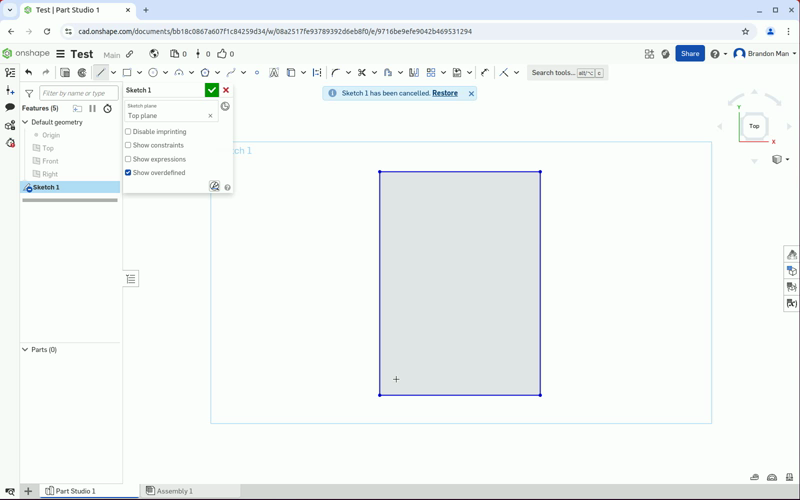
click(396, 378)
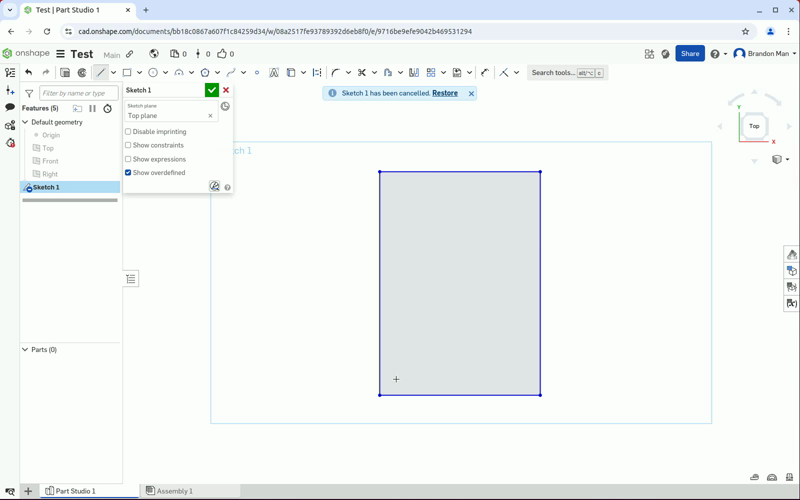
key_up(shift)
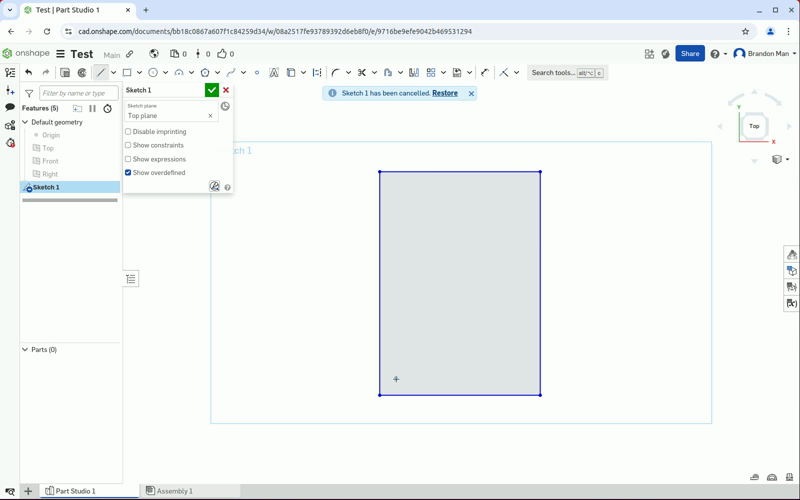
key_down(shift)
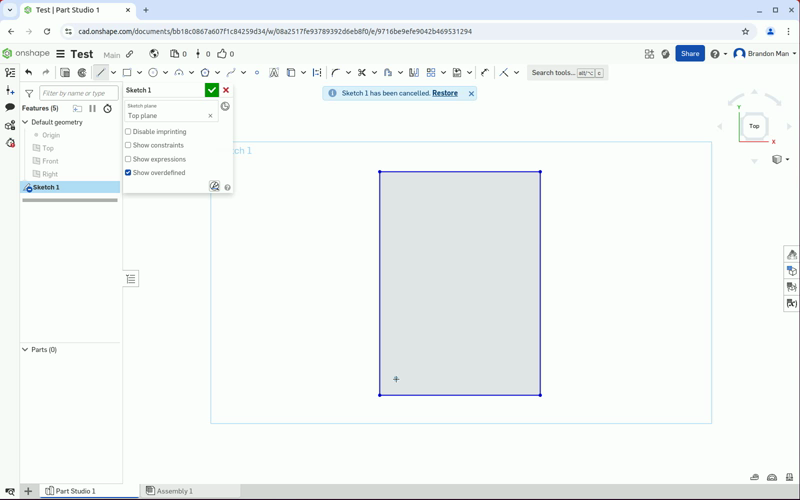
mouse_move(523, 378)
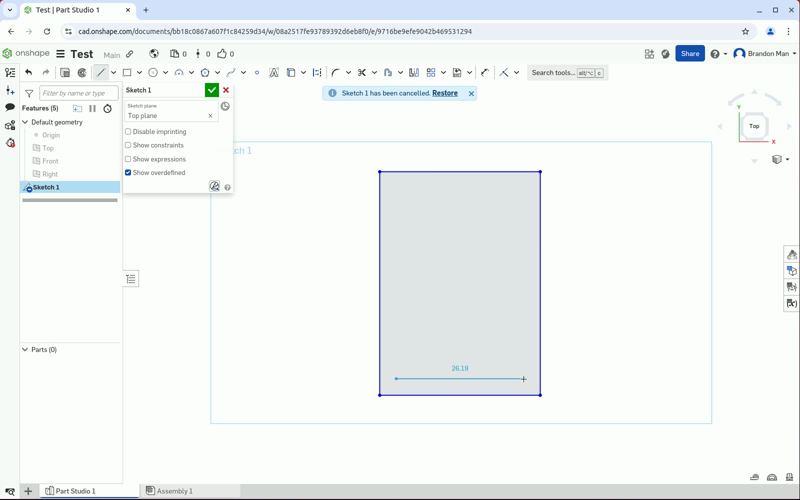
click(523, 378)
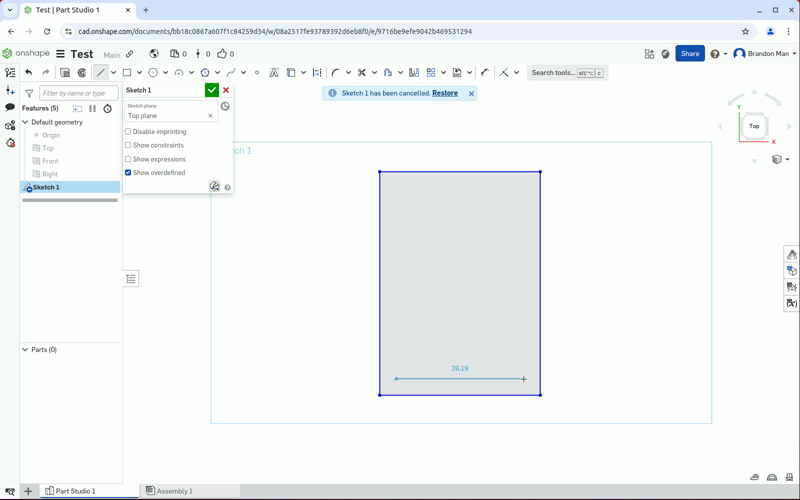
key_up(shift)
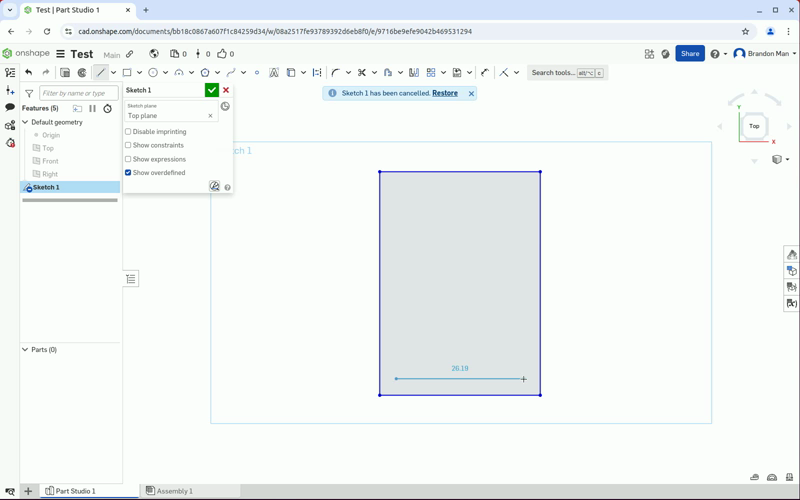
key_down(shift)
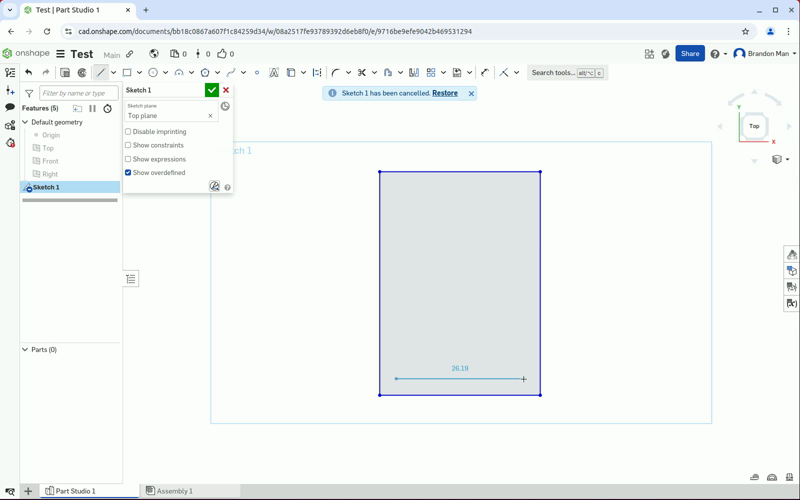
mouse_move(523, 188)
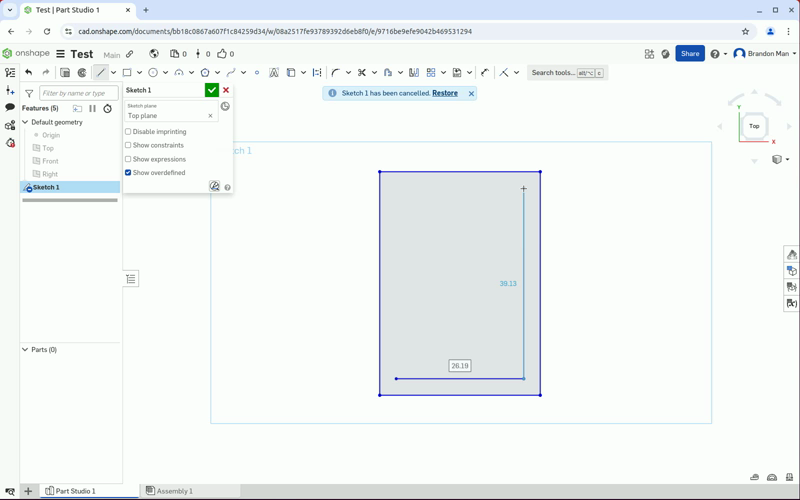
click(523, 188)
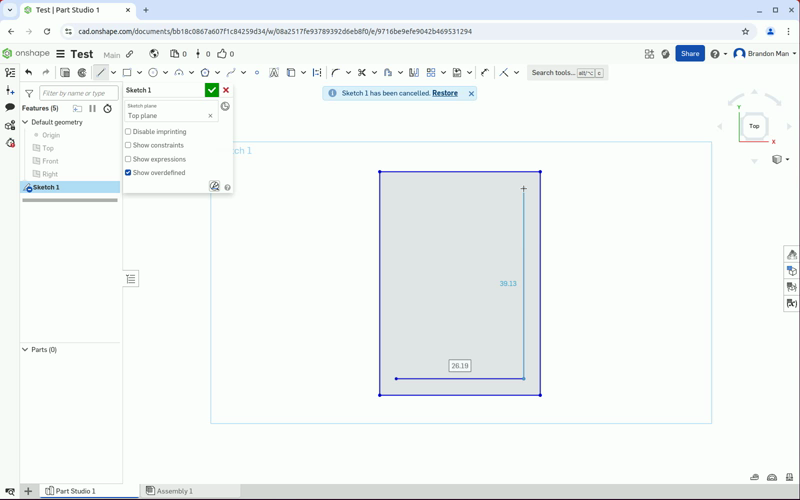
key_up(shift)
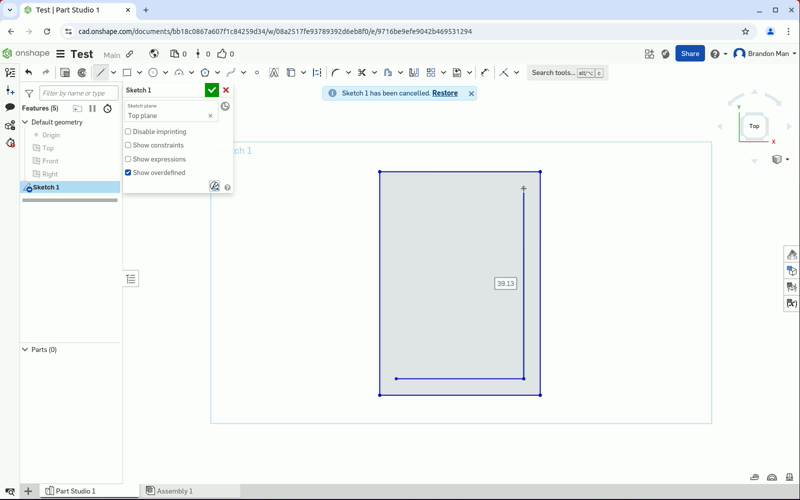
key_down(shift)
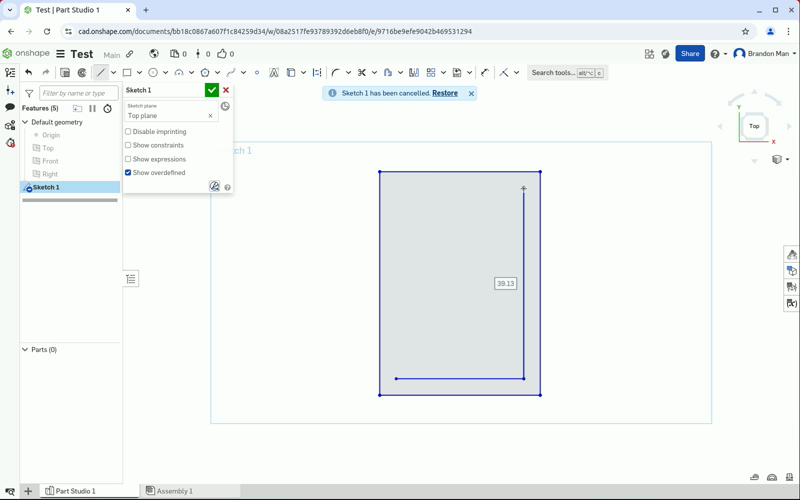
mouse_move(396, 188)
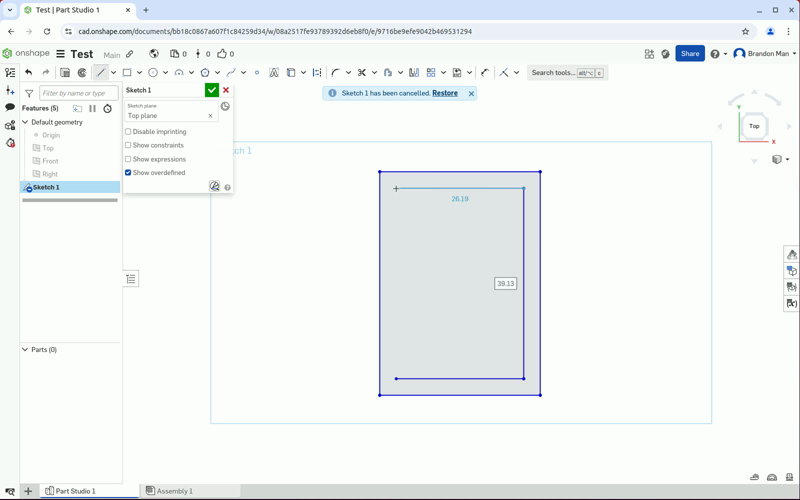
click(396, 188)
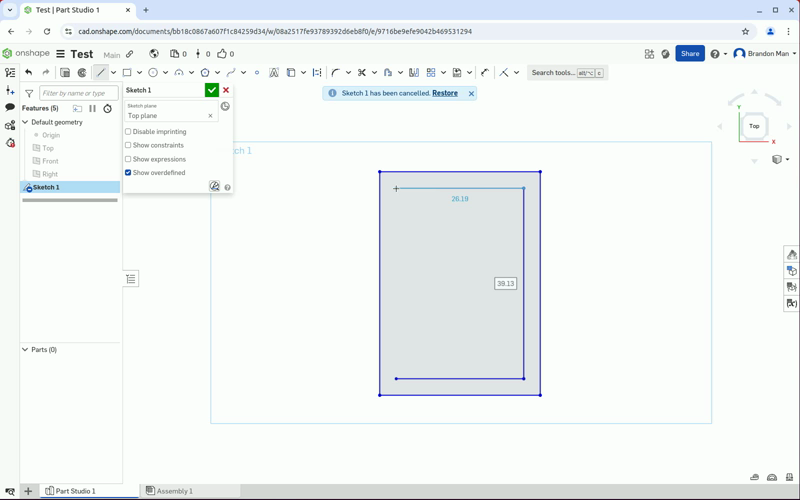
key_up(shift)
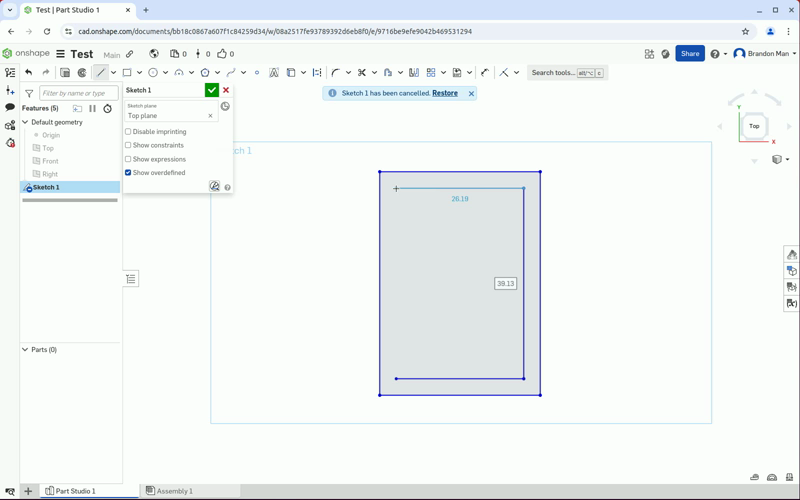
key_down(shift)
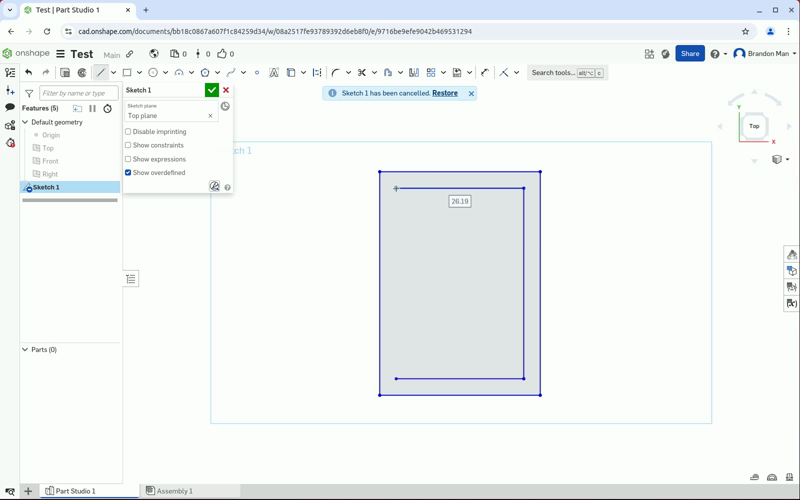
mouse_move(396, 378)
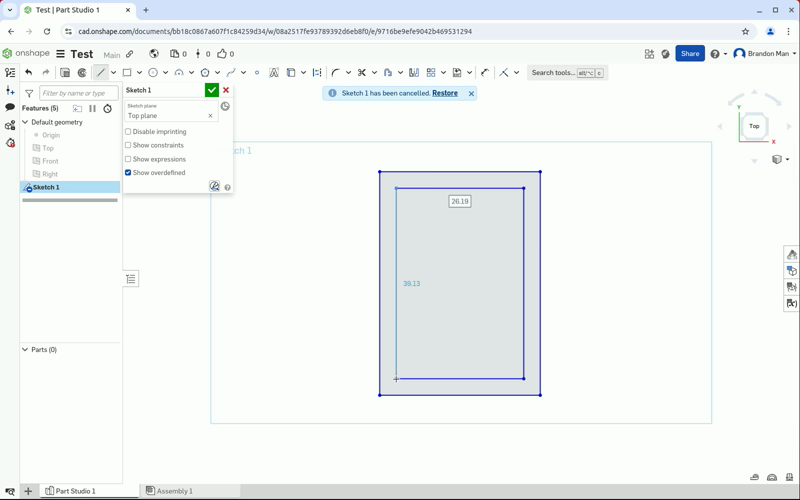
key_up(shift)
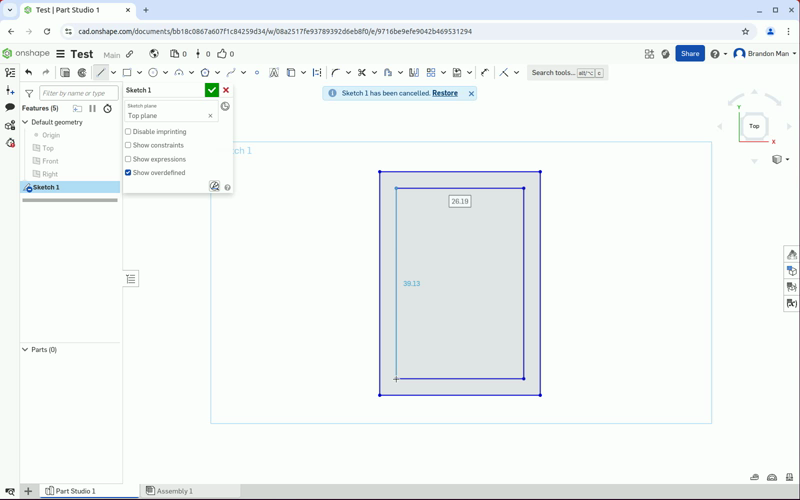
click(396, 378)
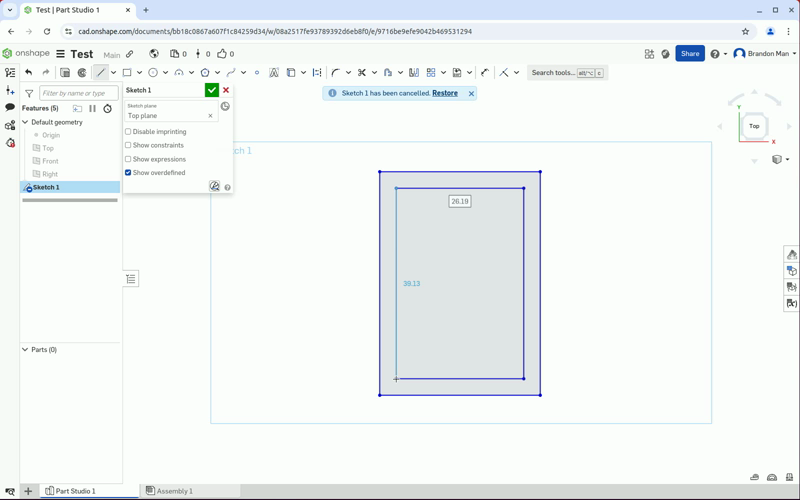
key(esc)
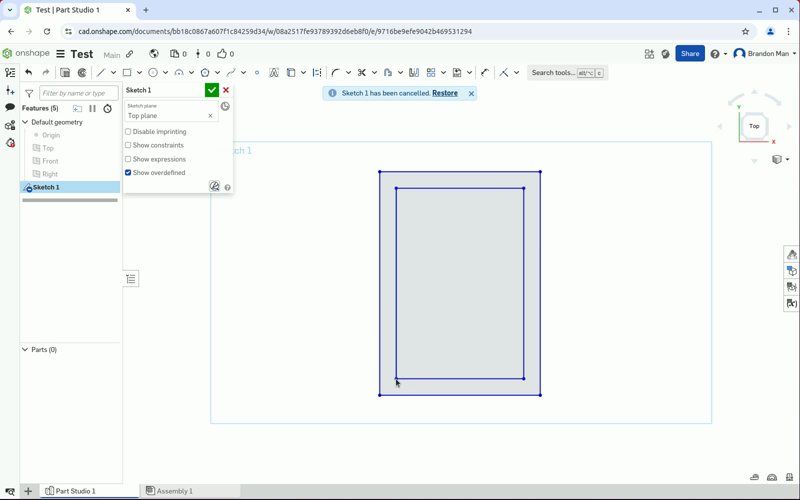
mouse_move(461, 179)
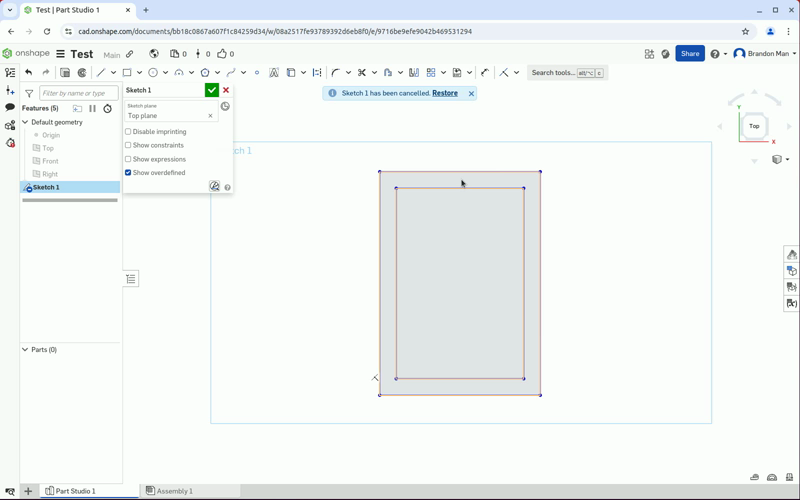
click(461, 179)
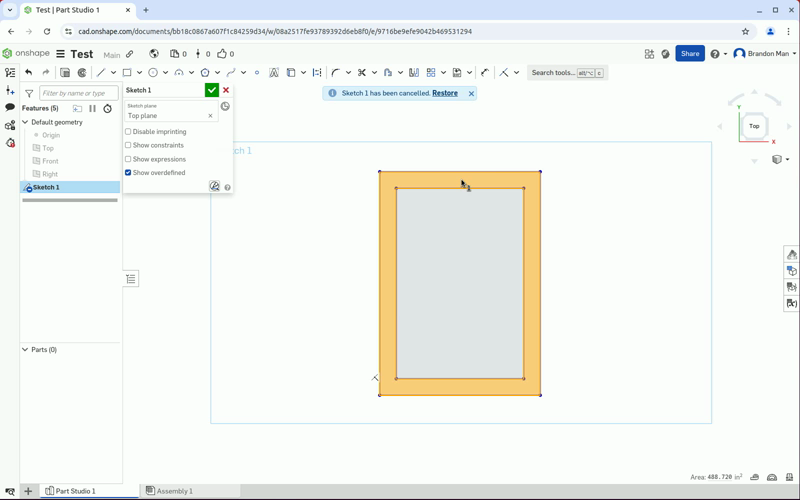
mouse_move(73, 352)
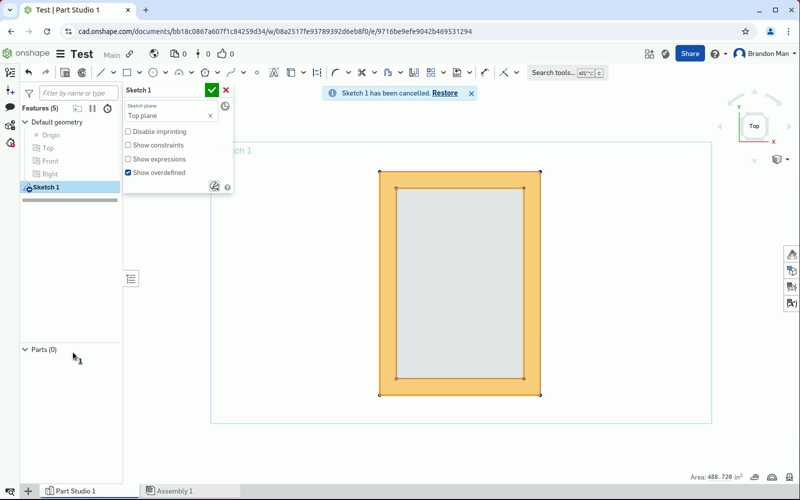
key(shift+y)
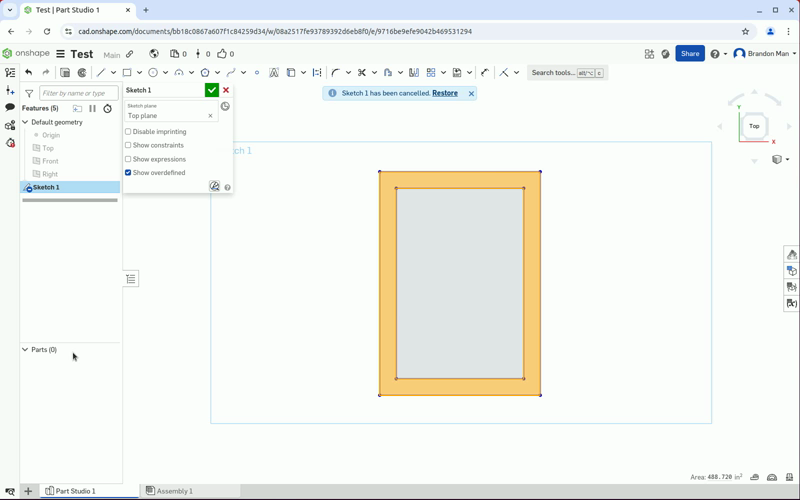
key(shift+e)
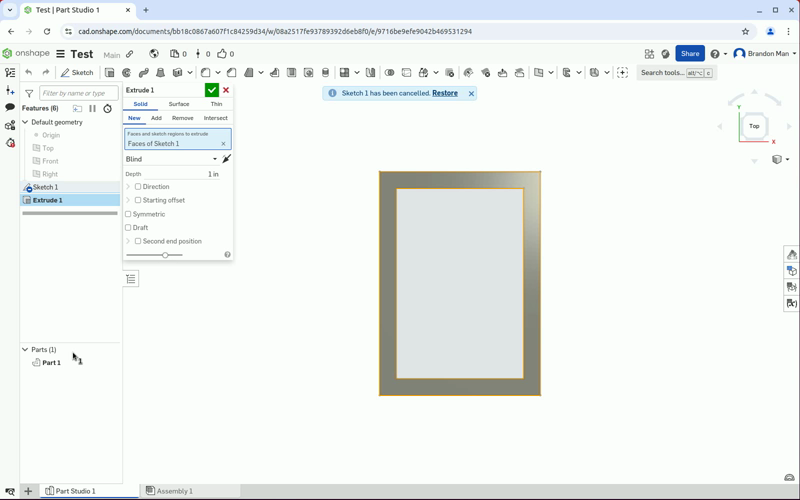
mouse_move(143, 106)
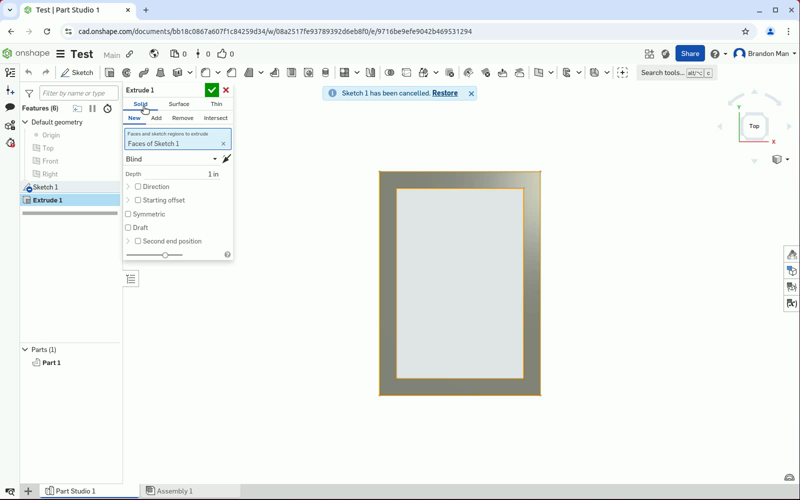
click(143, 106)
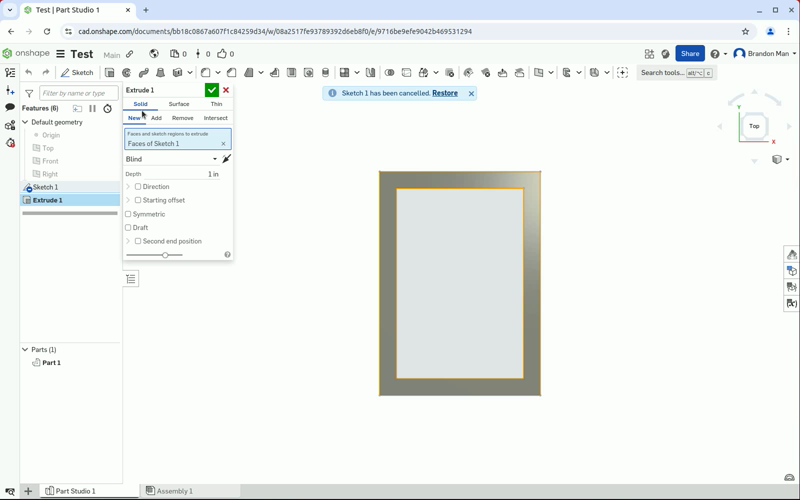
mouse_move(137, 120)
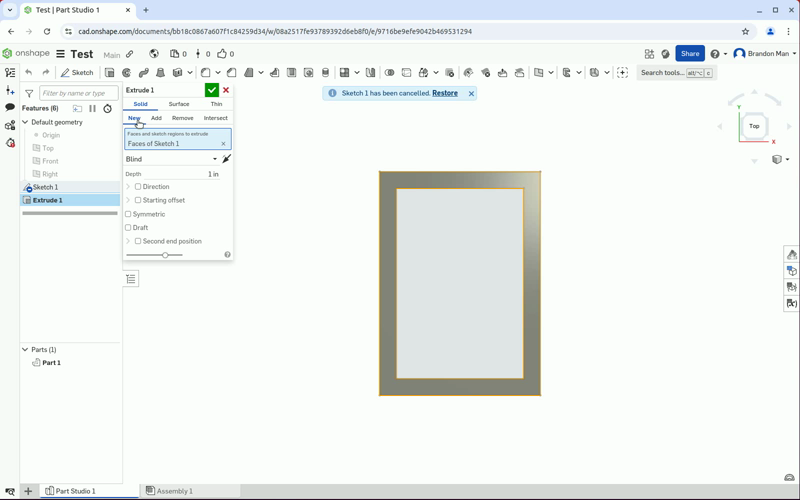
click(137, 120)
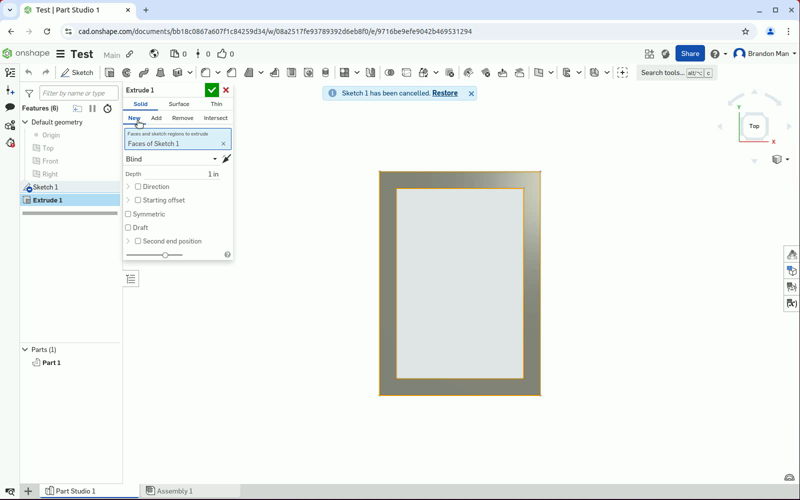
key(tab, 4)
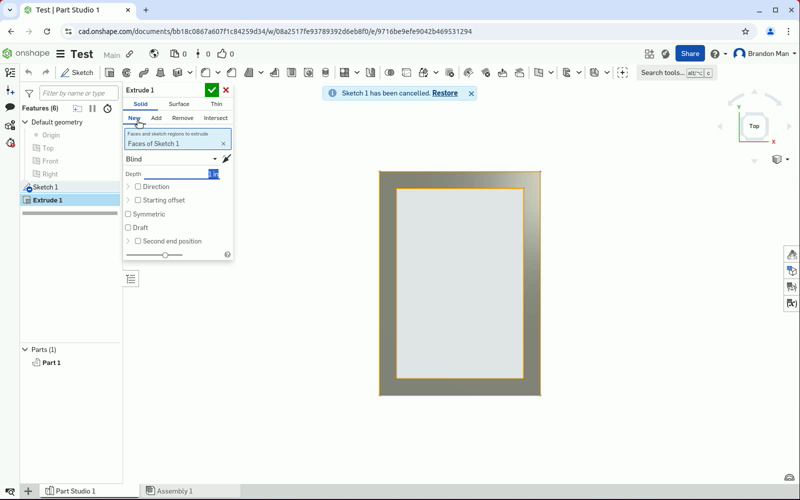
text(19.738)
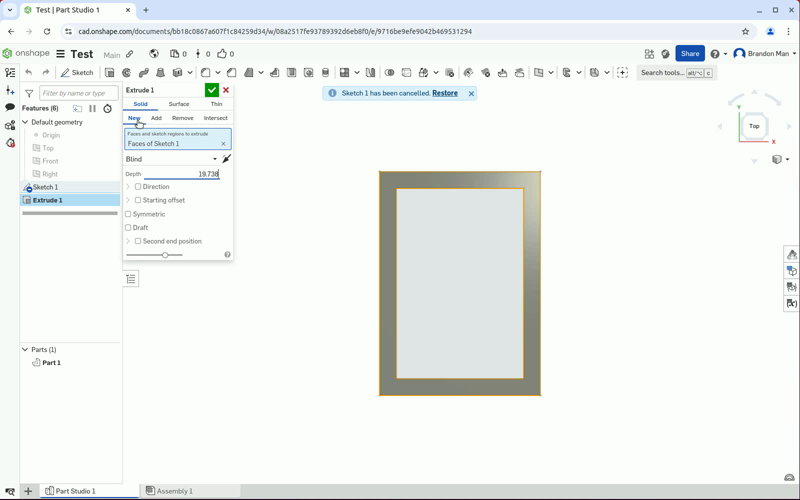
key(enter)
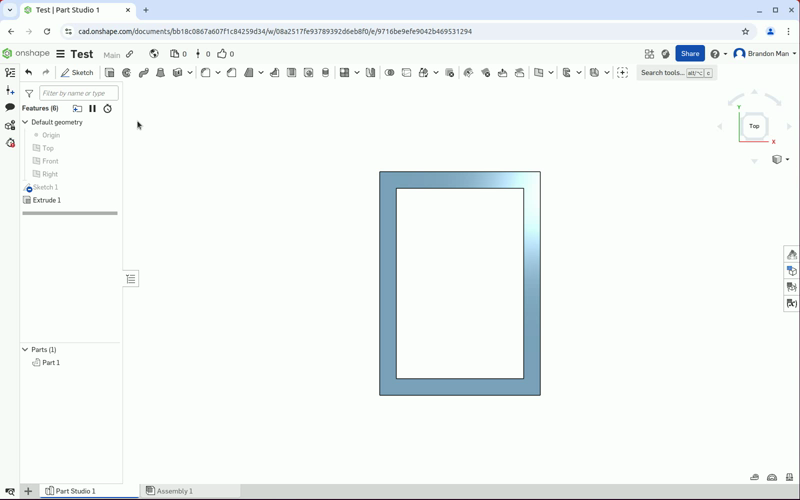
key(shift+h)
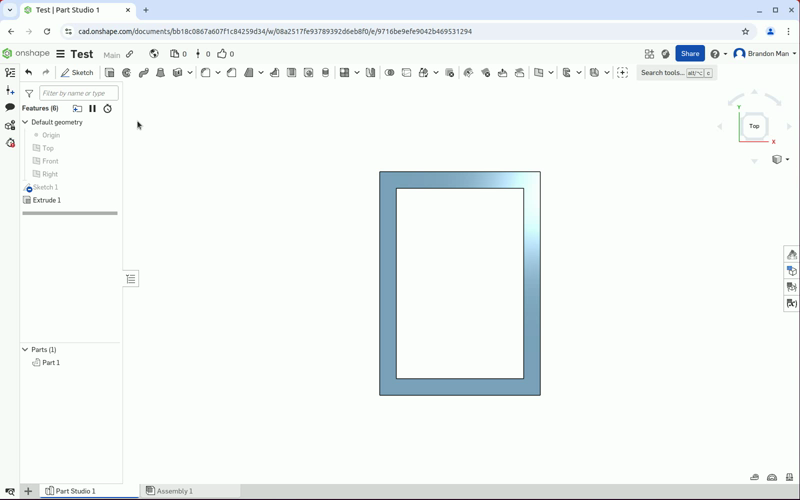
key(shift+h)
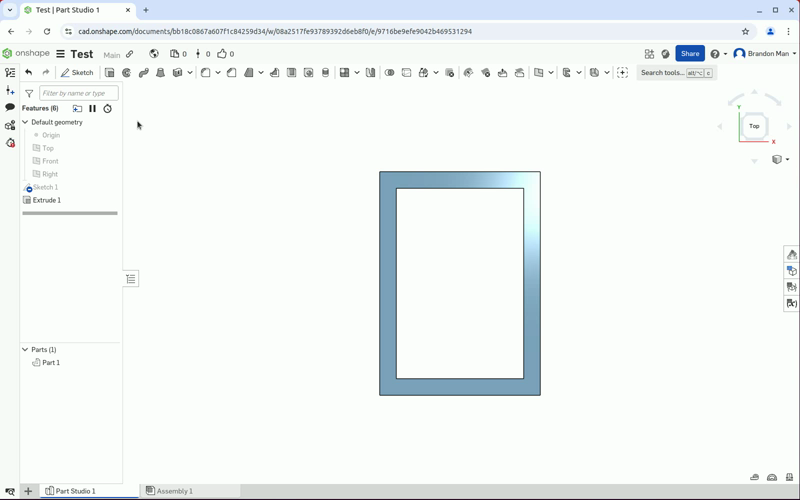
mouse_move(73, 189)
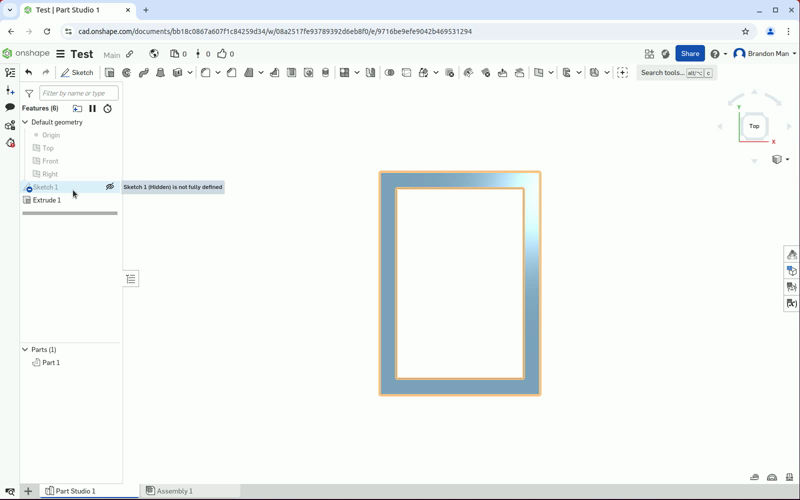
click(73, 189)
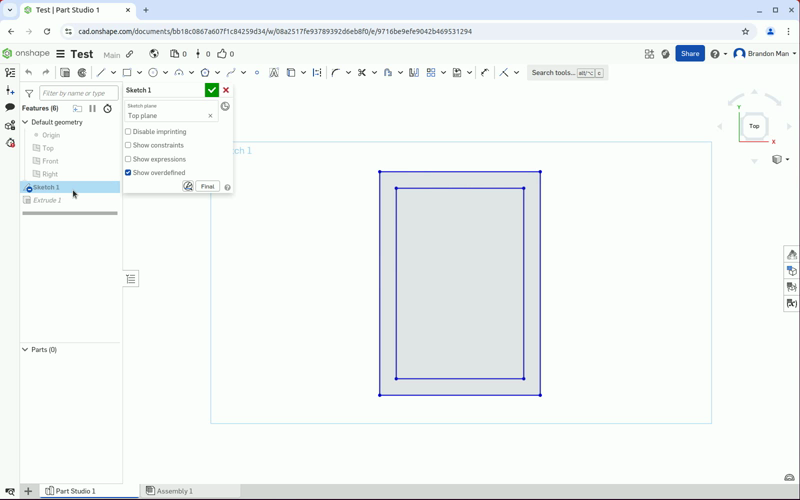
mouse_move(229, 92)
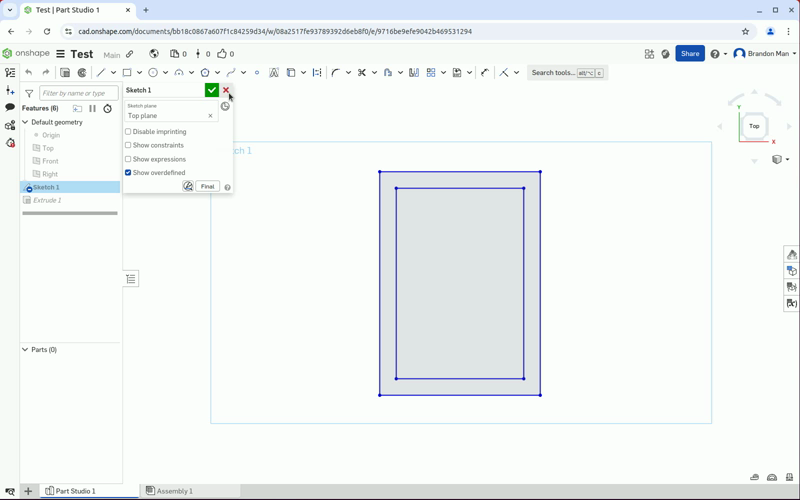
click(229, 92)
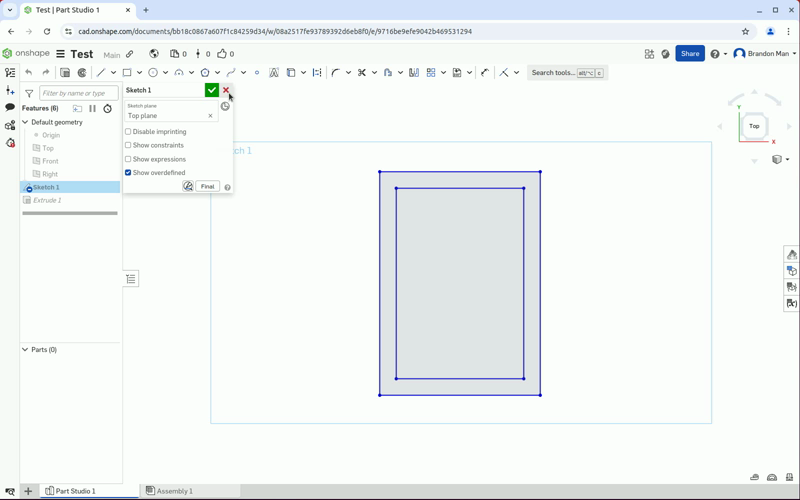
key(shift+s)
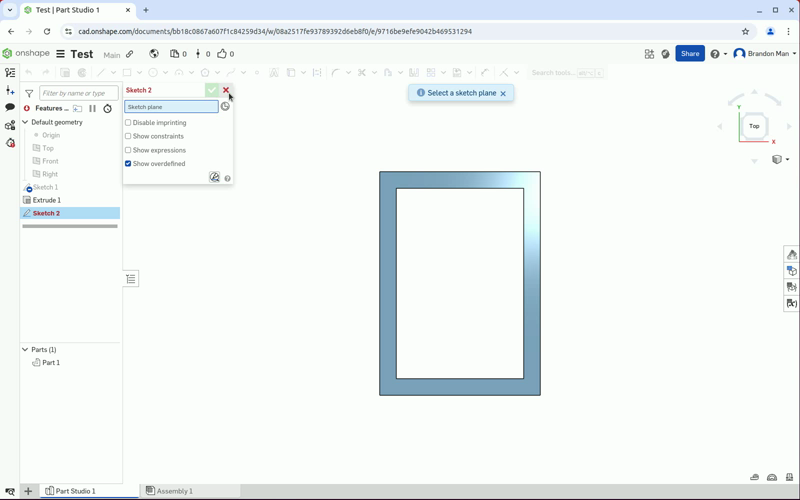
mouse_move(73, 150)
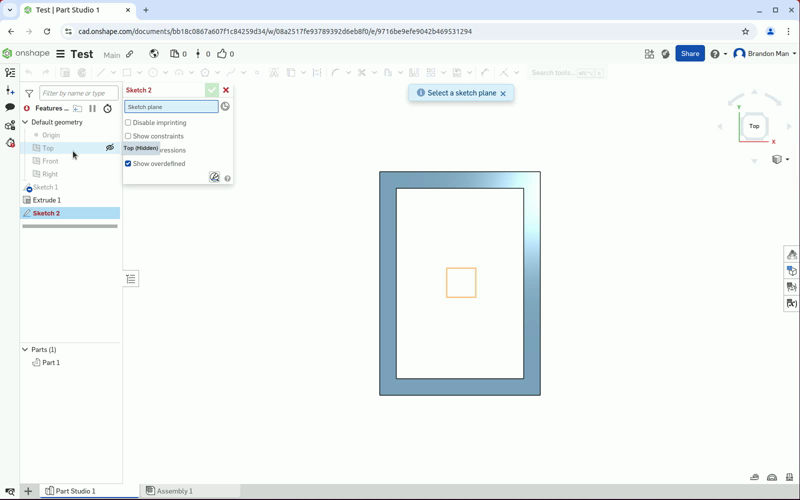
click(73, 150)
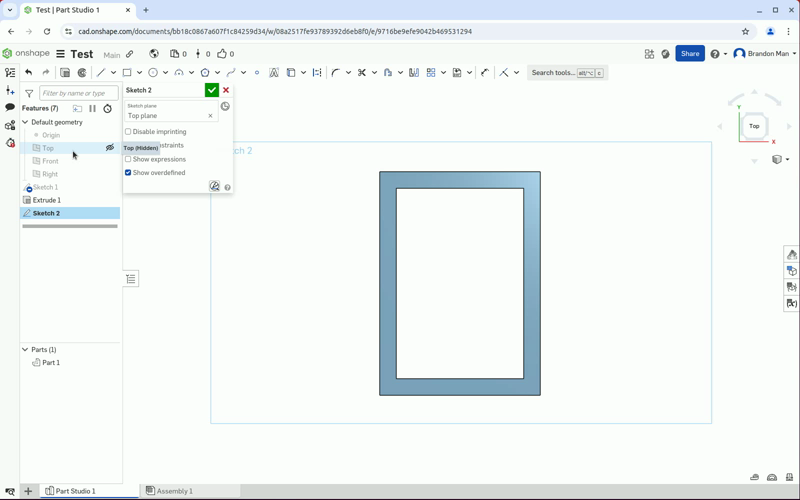
mouse_move(73, 352)
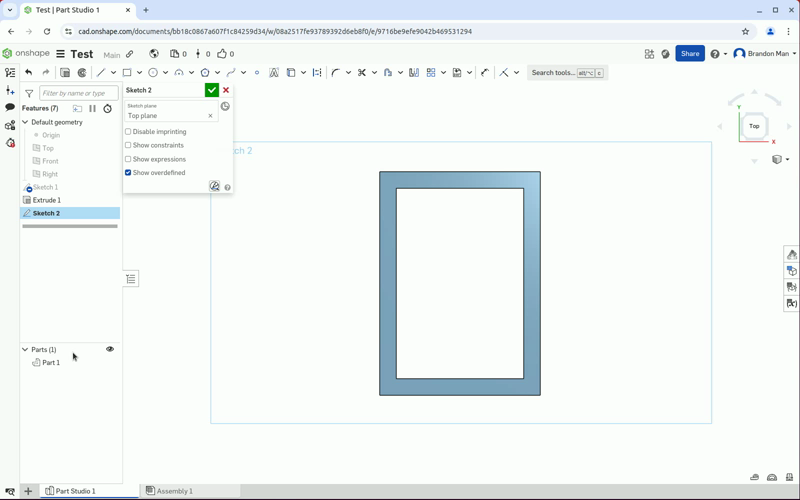
key(y)
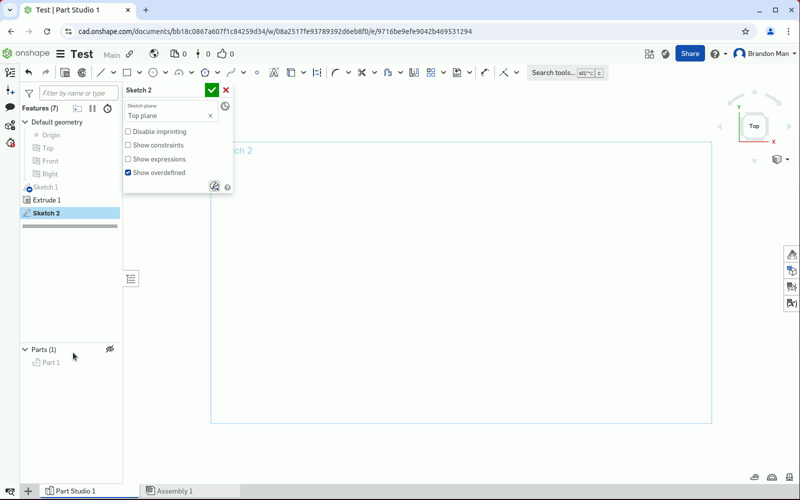
key(l)
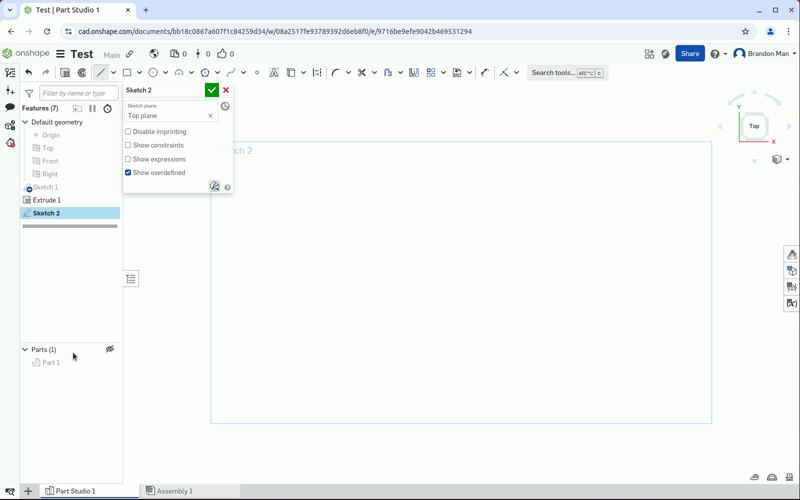
key_down(shift)
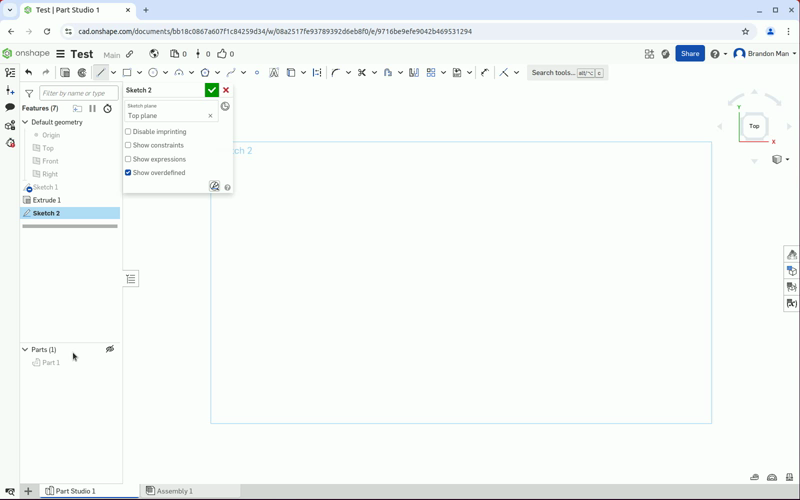
mouse_move(396, 379)
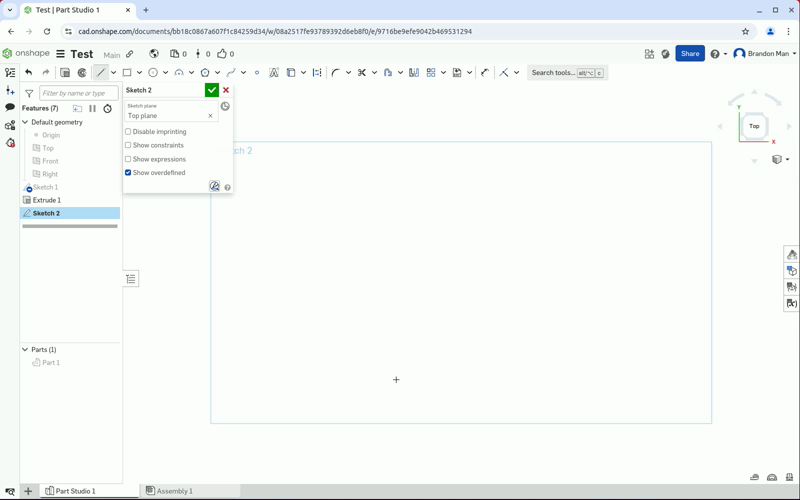
click(396, 379)
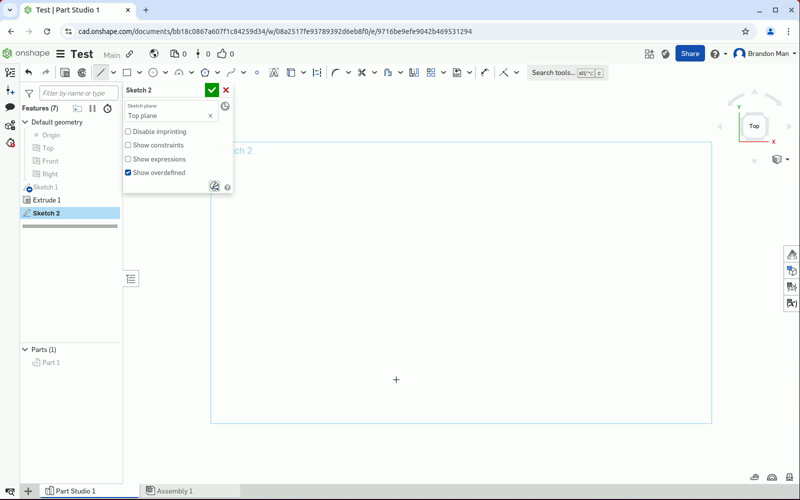
key_up(shift)
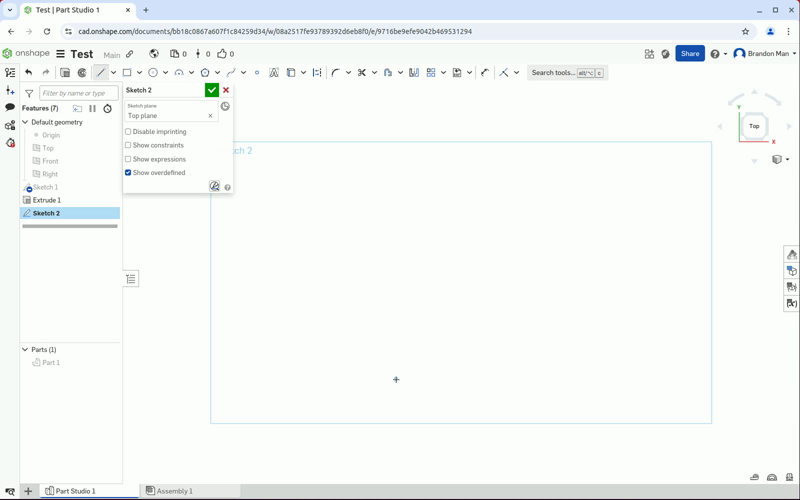
key_down(shift)
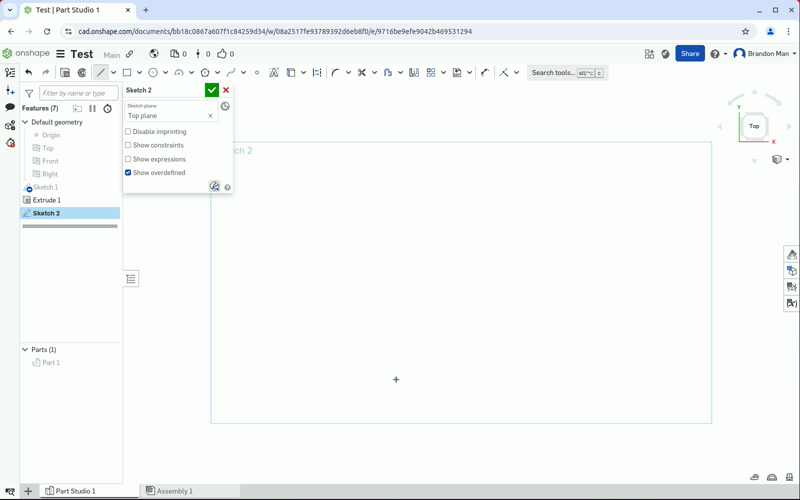
mouse_move(524, 379)
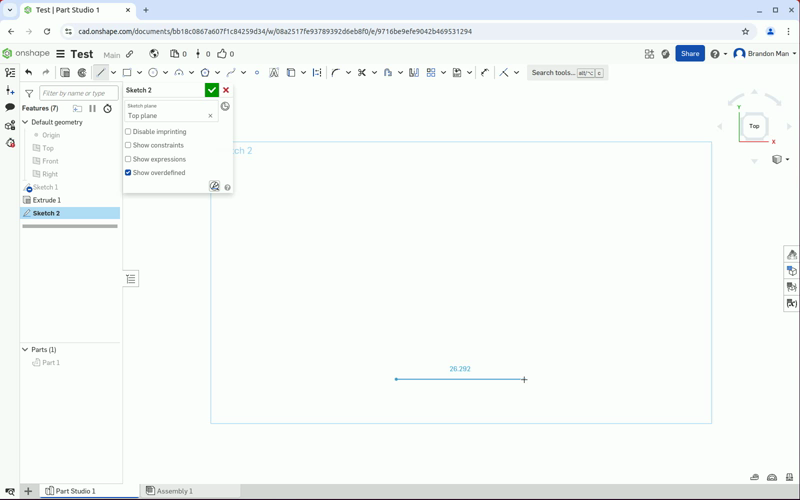
click(524, 379)
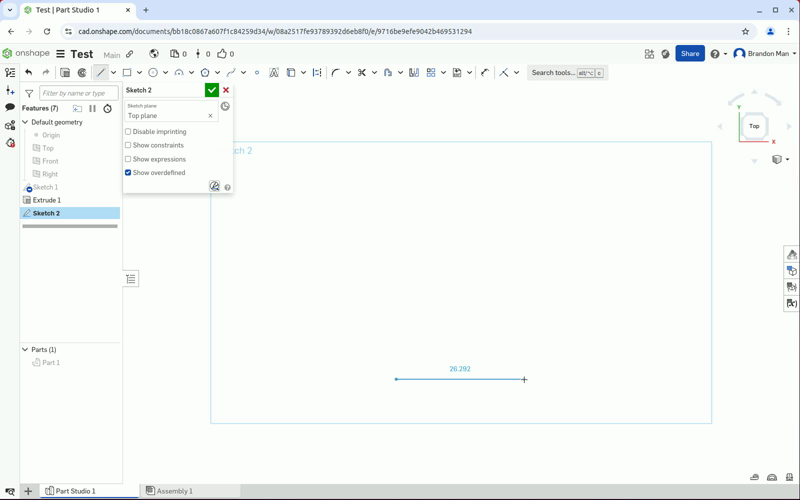
key_up(shift)
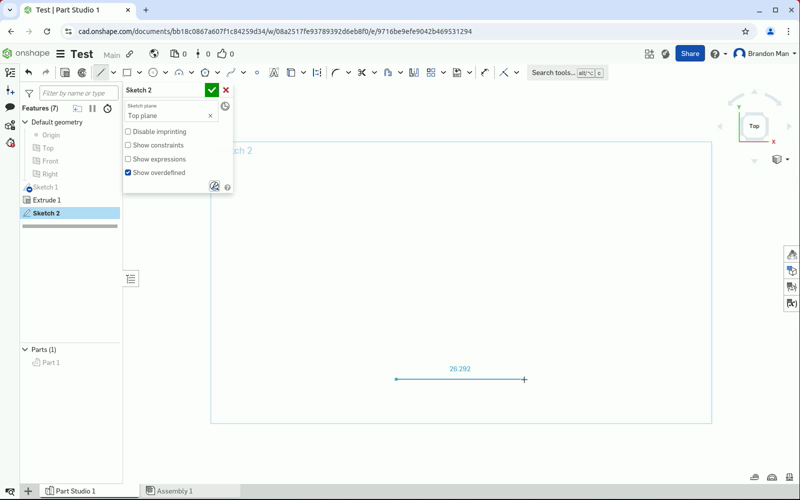
key_down(shift)
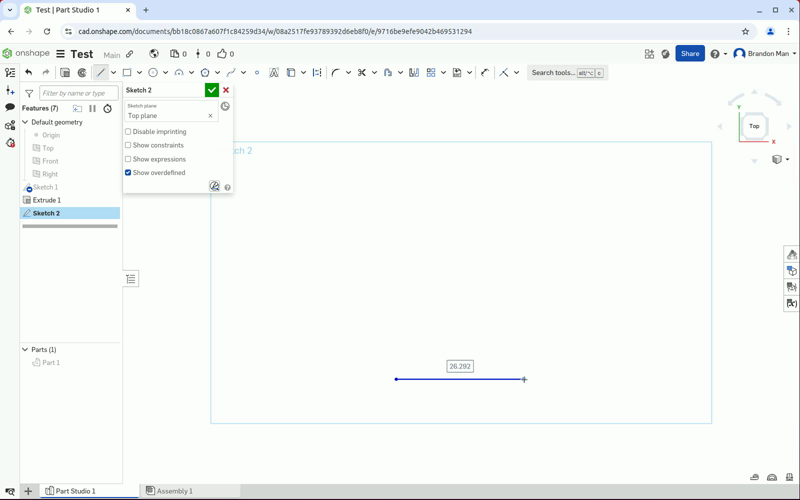
mouse_move(524, 186)
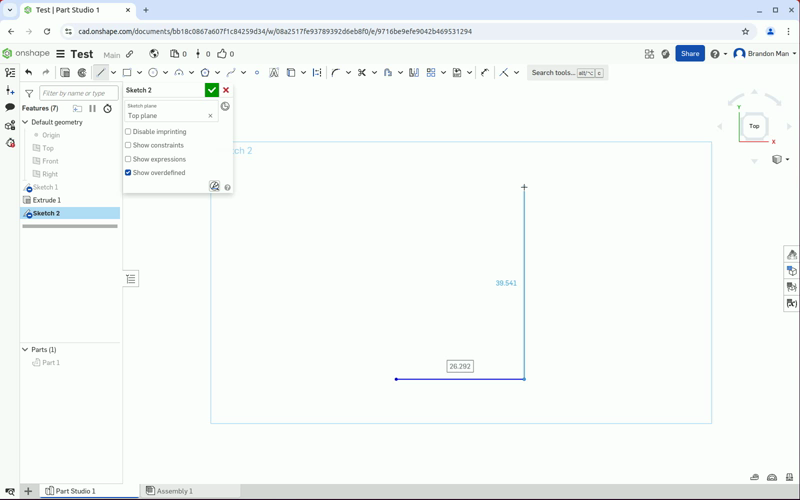
click(524, 186)
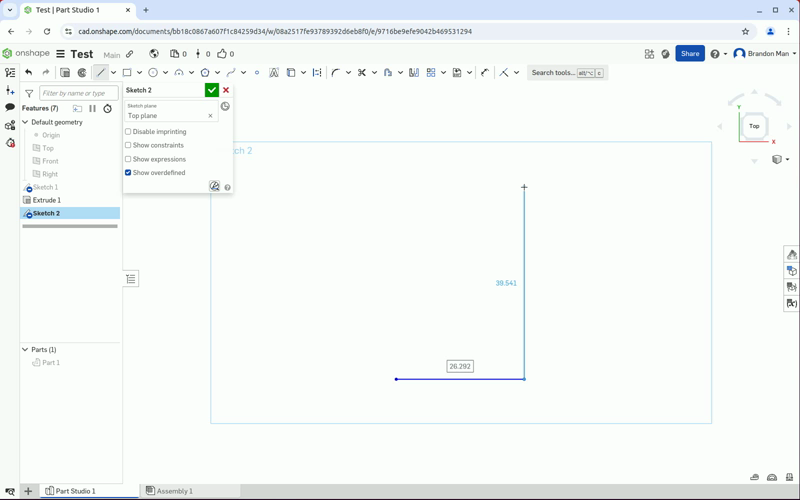
key_up(shift)
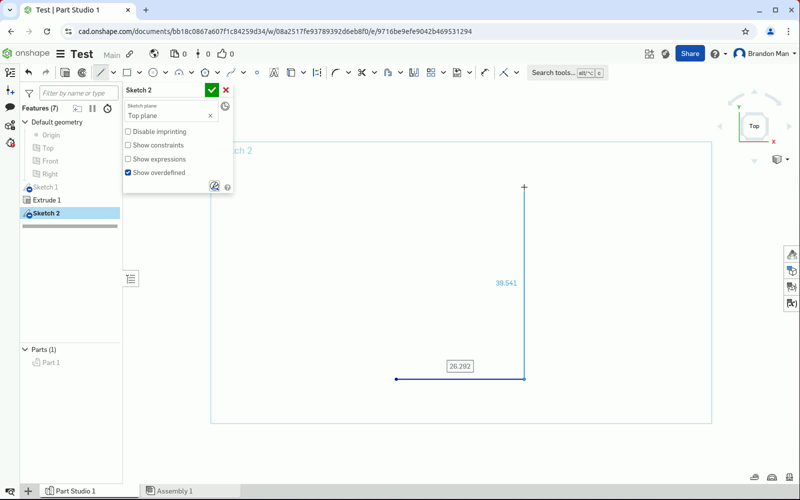
key_down(shift)
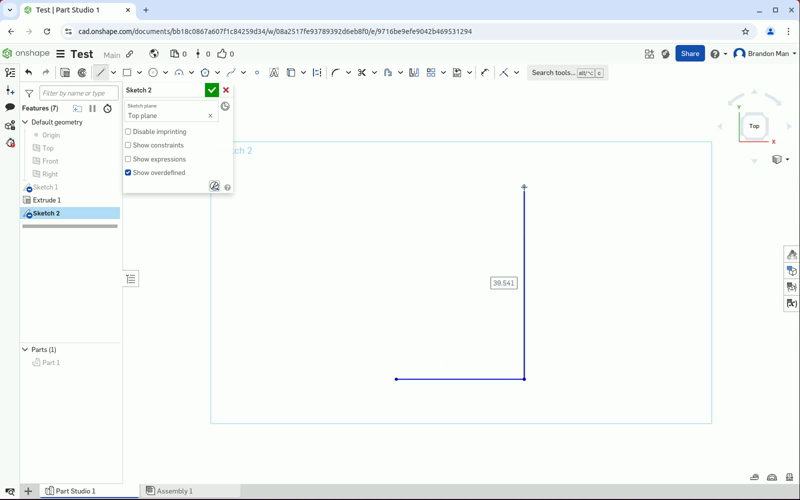
mouse_move(396, 186)
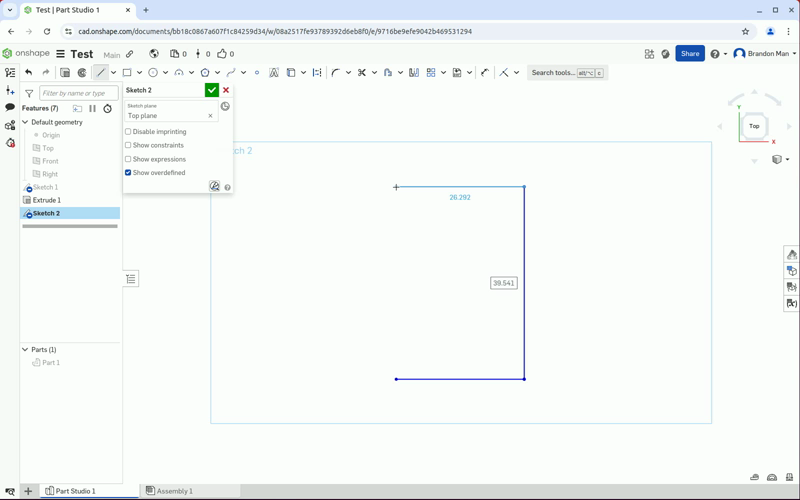
click(396, 186)
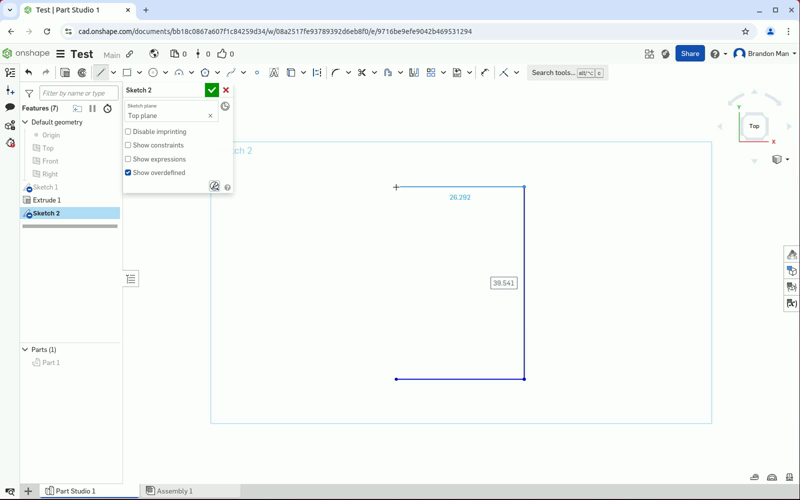
key_up(shift)
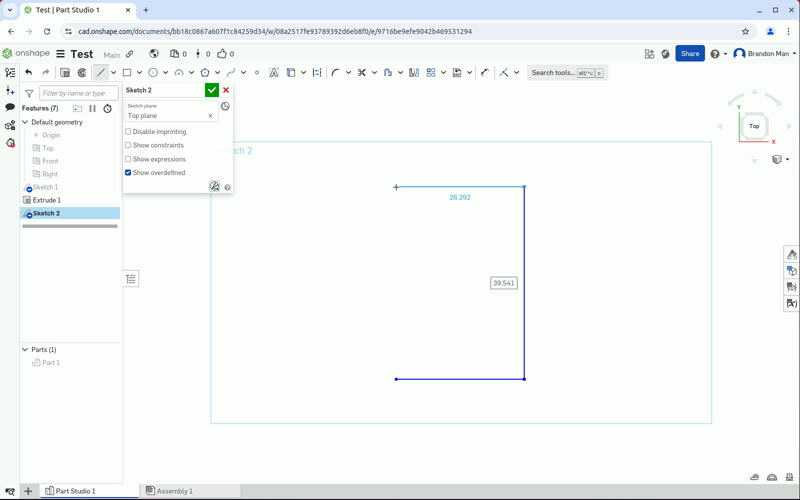
key_down(shift)
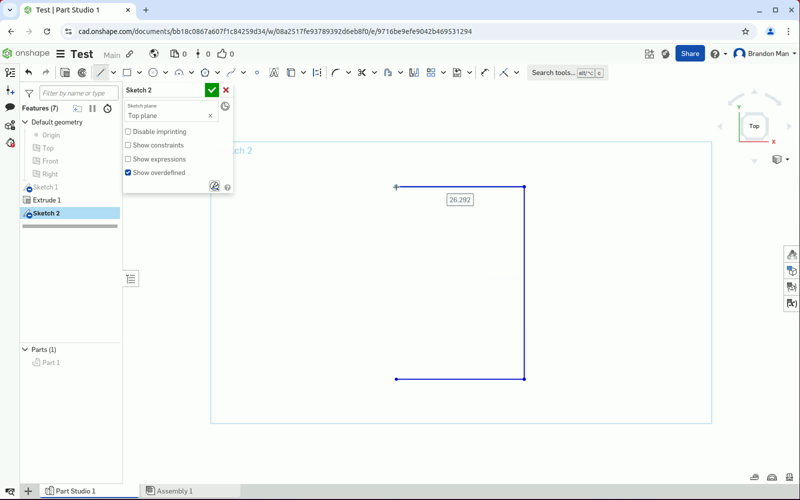
mouse_move(396, 379)
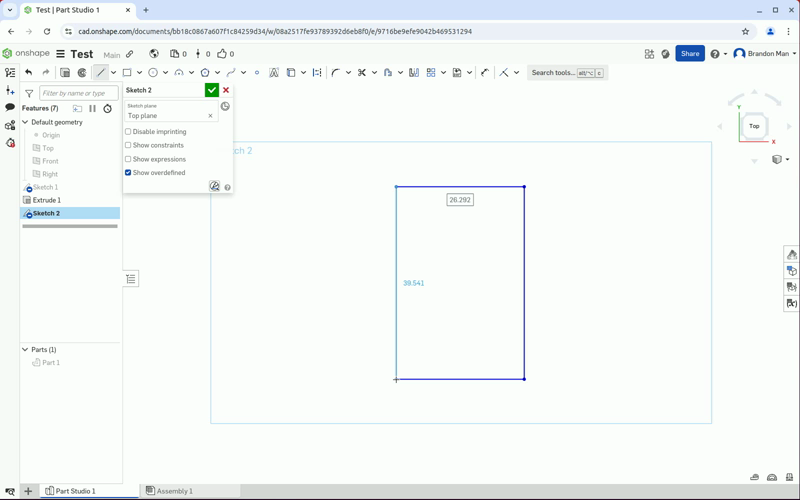
key_up(shift)
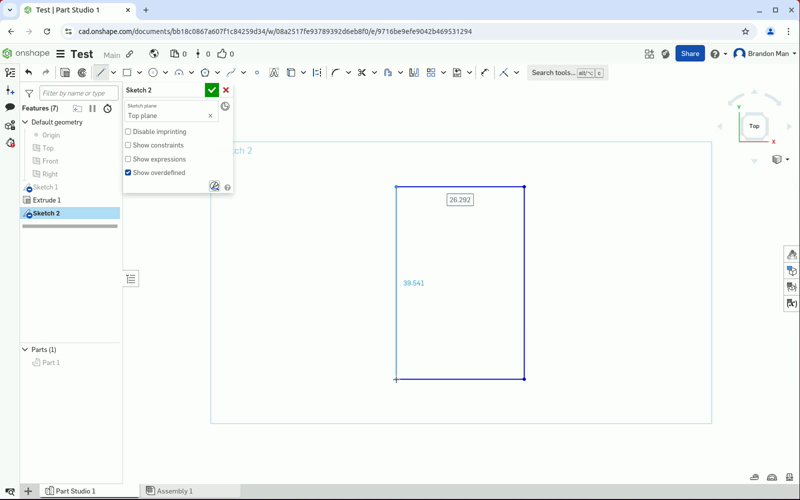
click(396, 379)
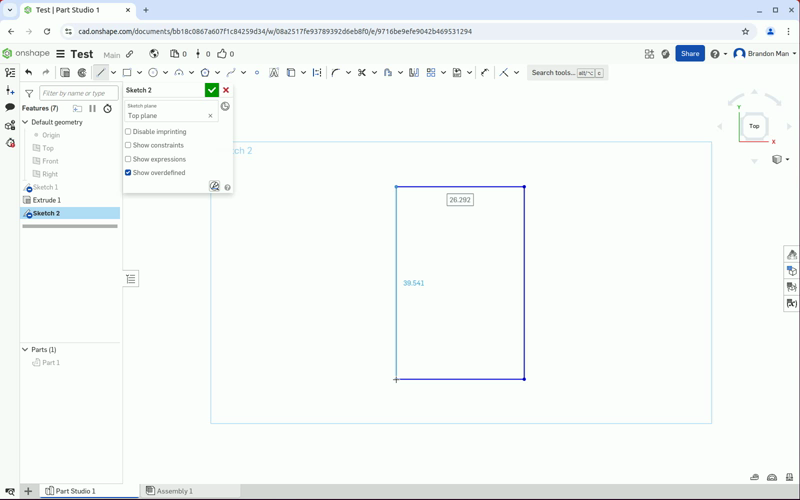
key(esc)
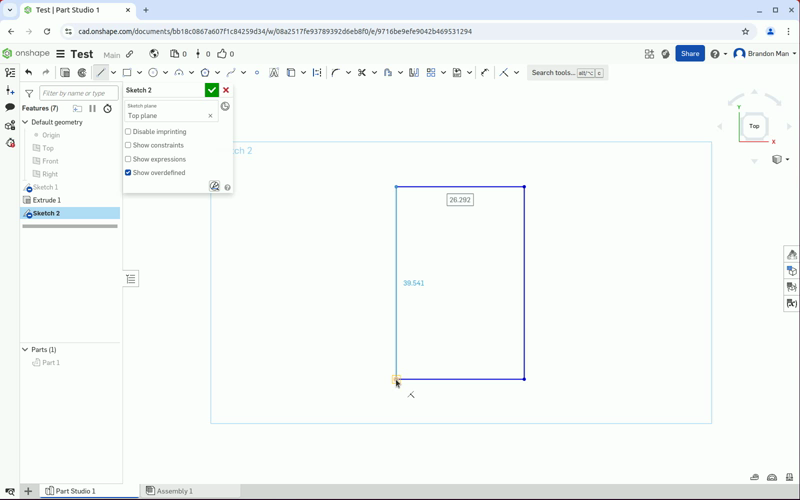
mouse_move(483, 344)
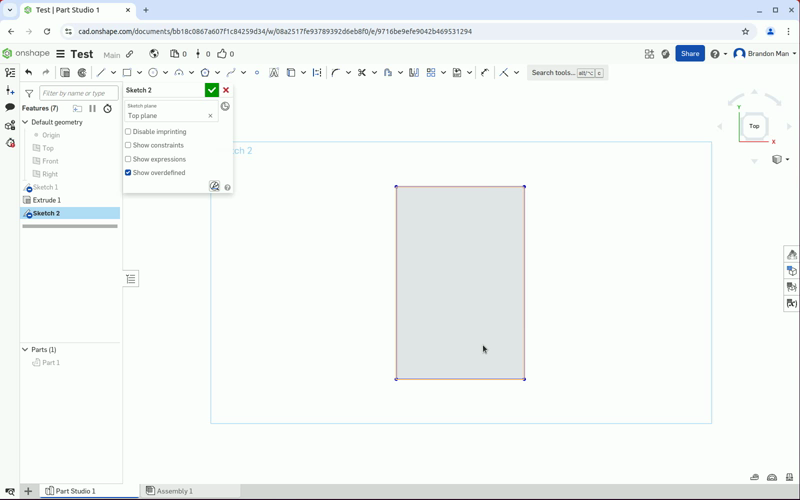
click(483, 344)
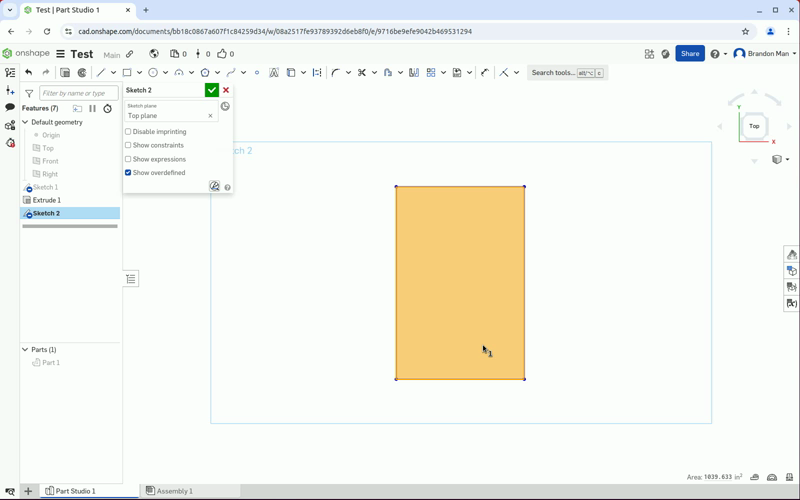
mouse_move(73, 352)
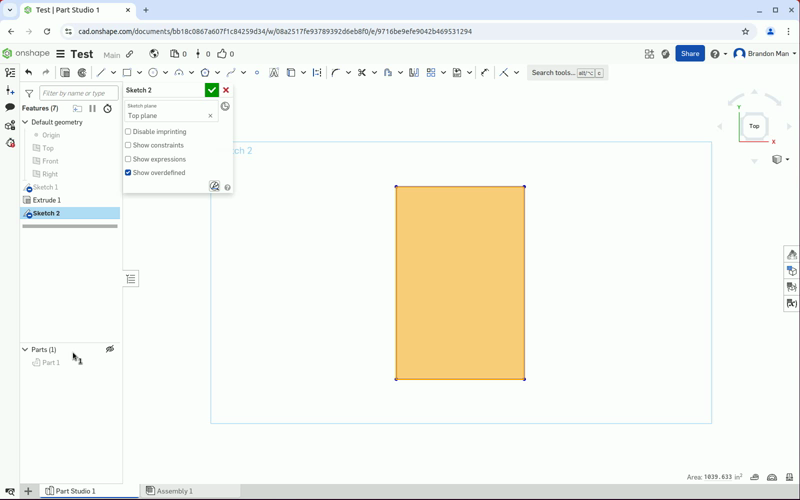
key(shift+y)
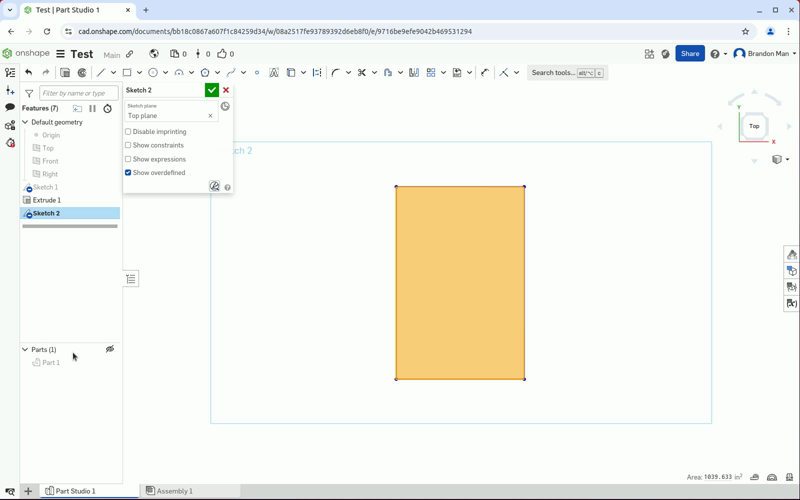
key(shift+e)
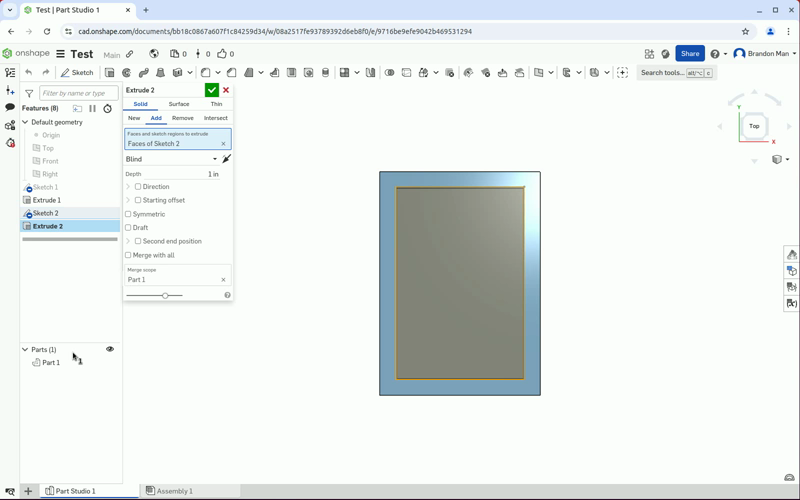
mouse_move(143, 106)
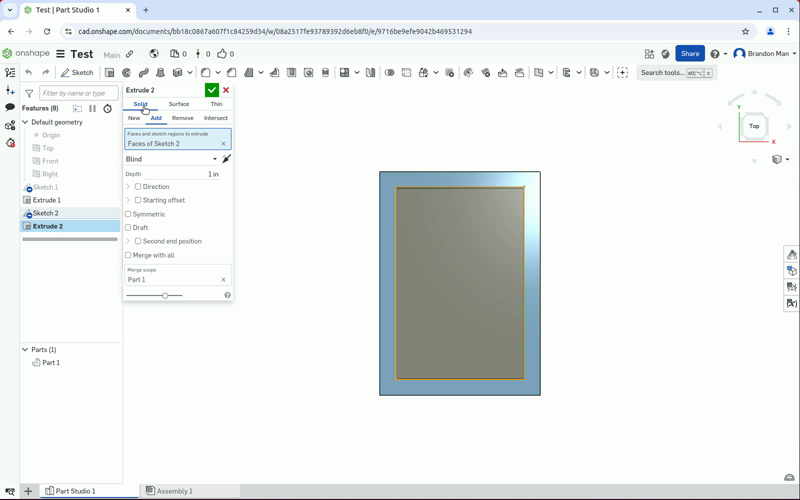
click(143, 106)
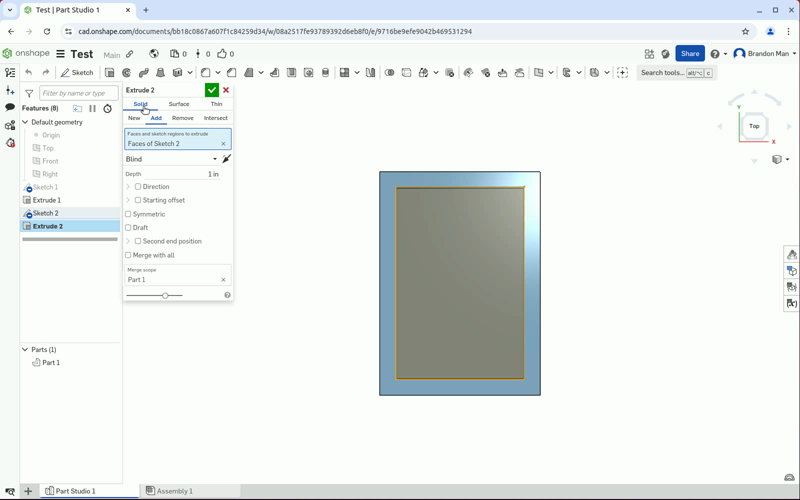
mouse_move(137, 120)
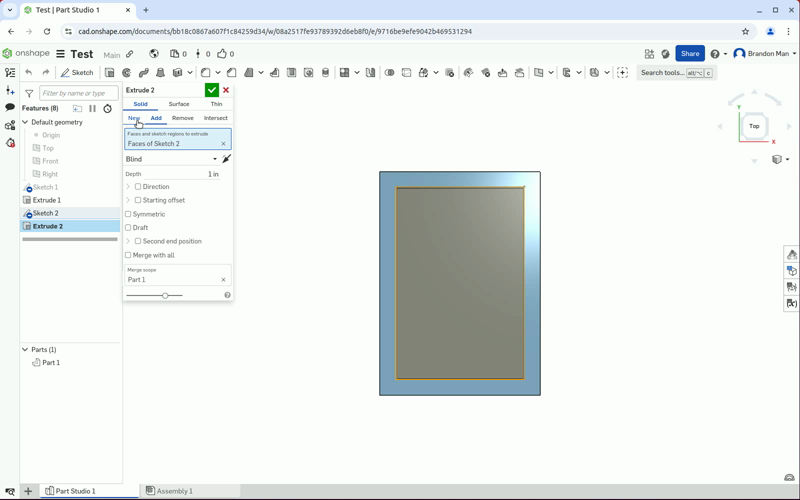
click(137, 120)
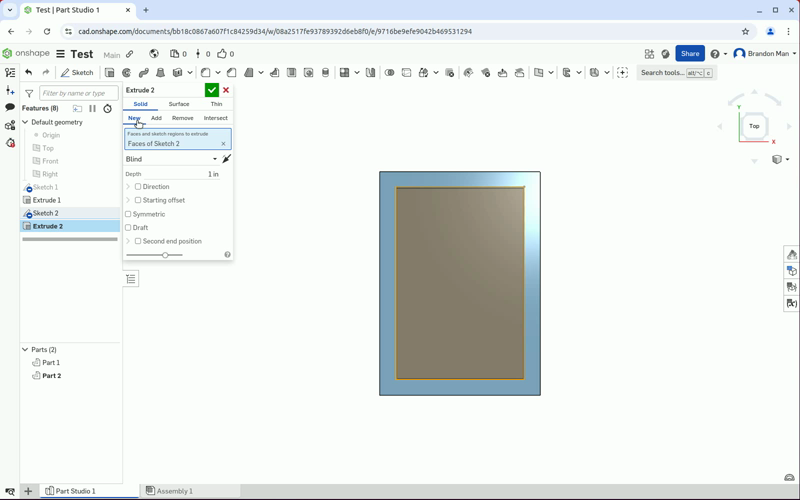
key(tab, 4)
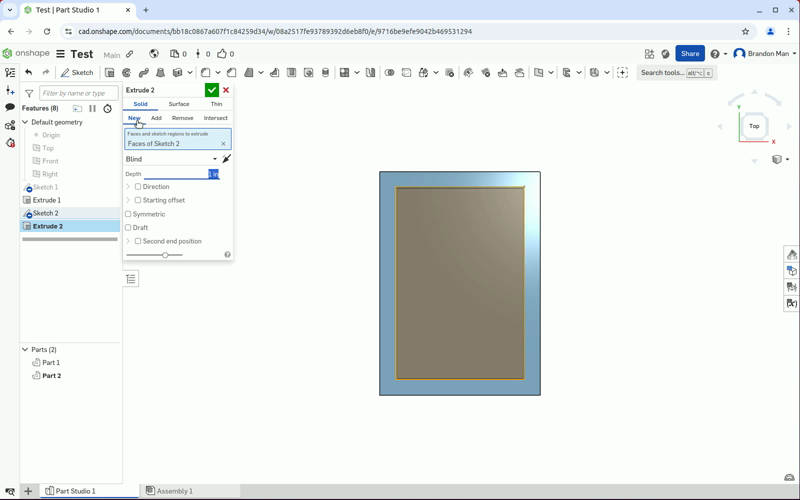
text(19.738)
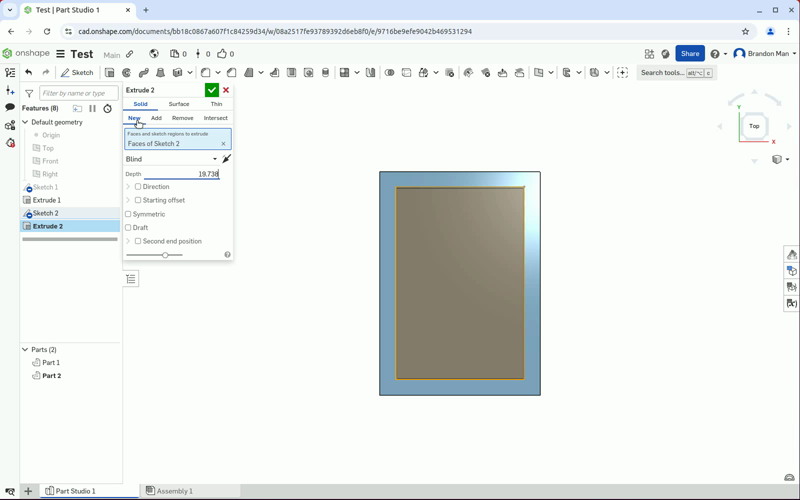
key(enter)
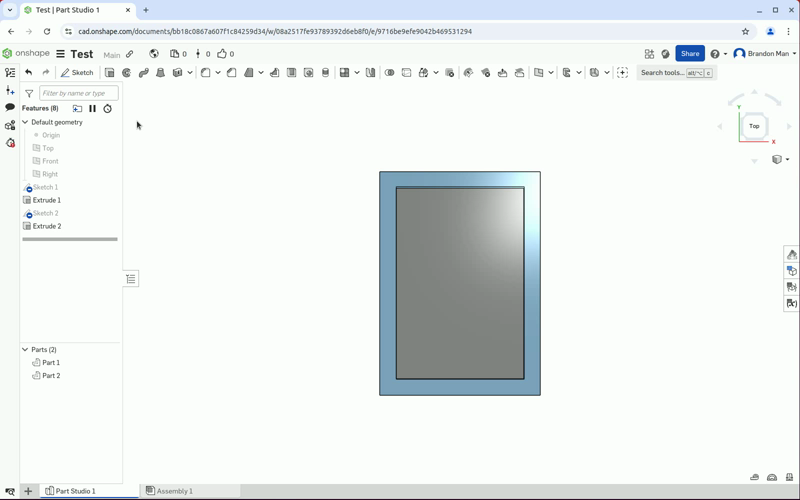
key(shift+h)
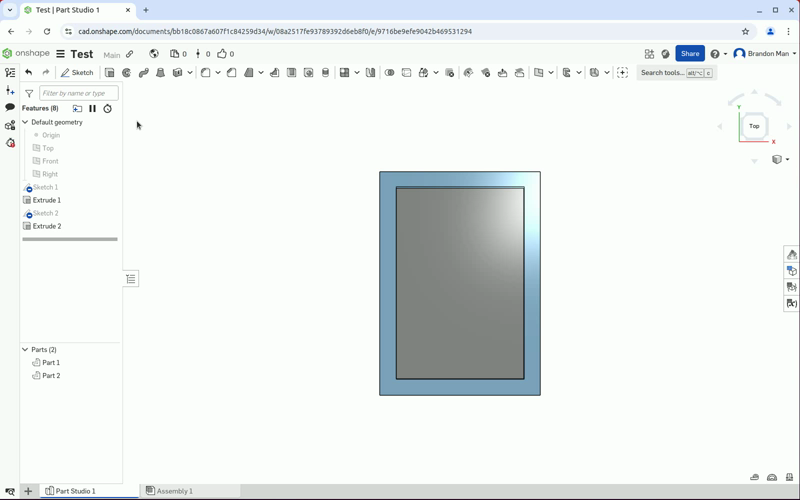
key(shift+h)
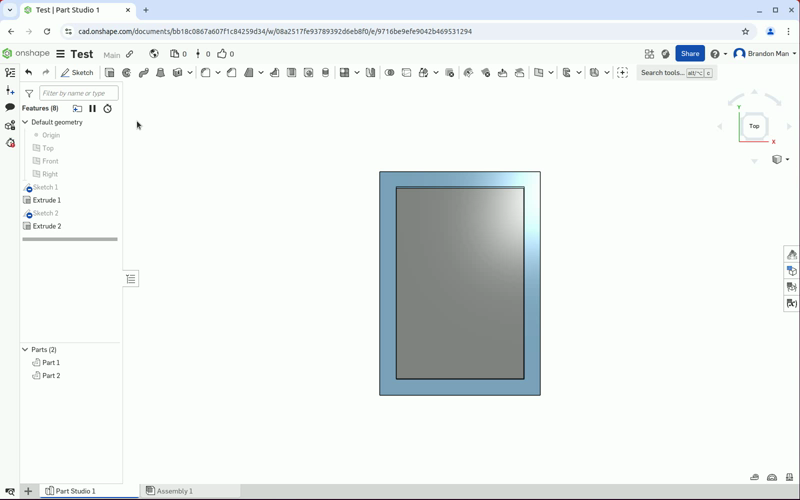
mouse_move(73, 189)
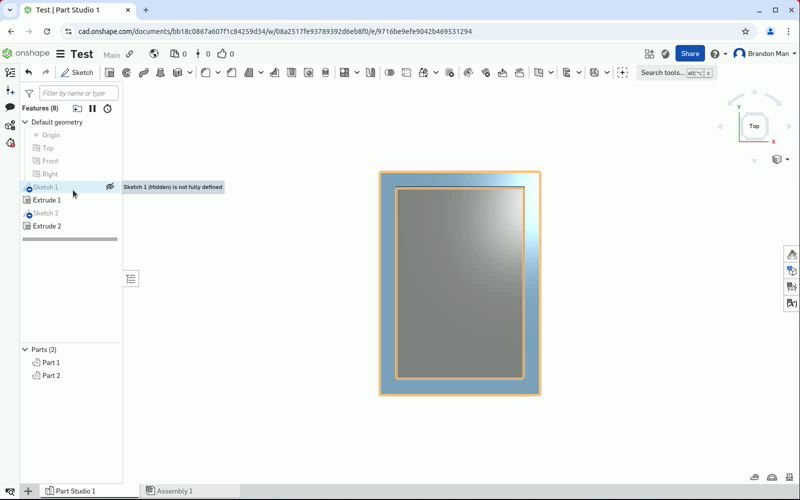
click(73, 189)
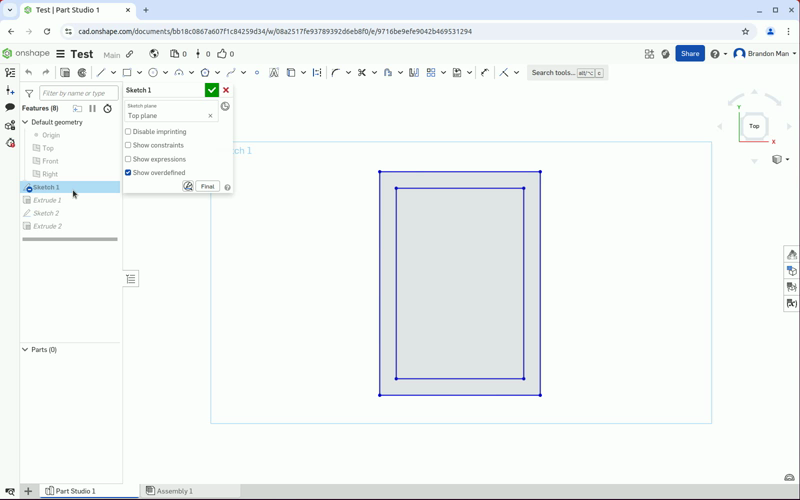
mouse_move(229, 92)
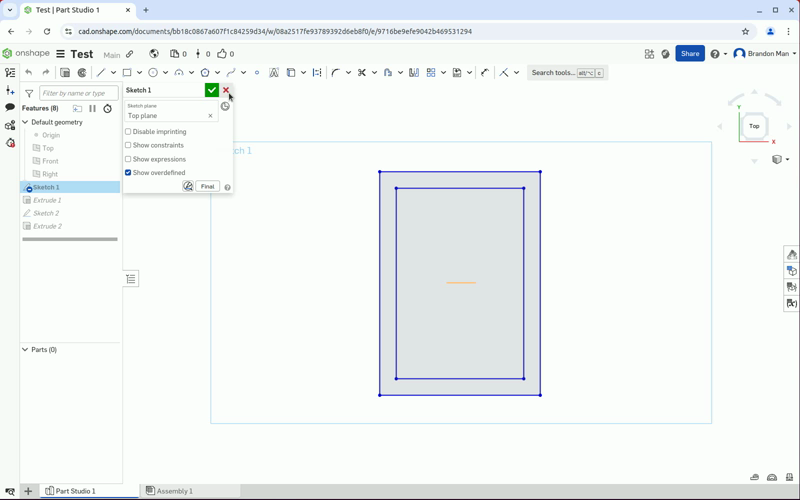
click(229, 92)
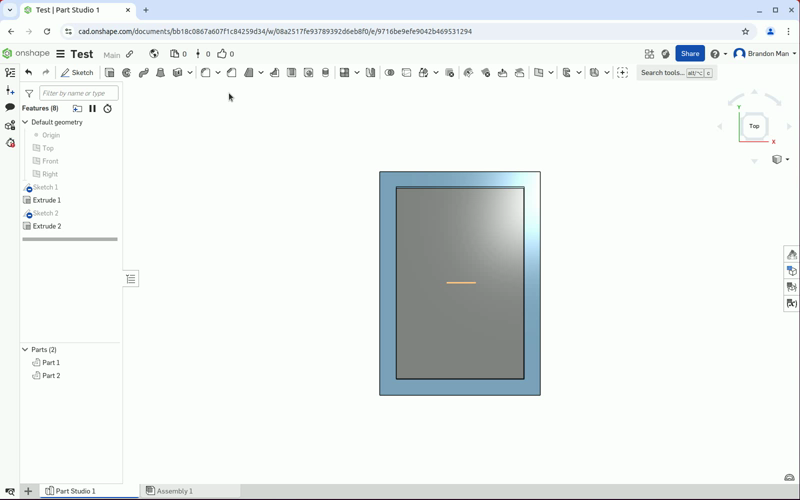
mouse_move(541, 75)
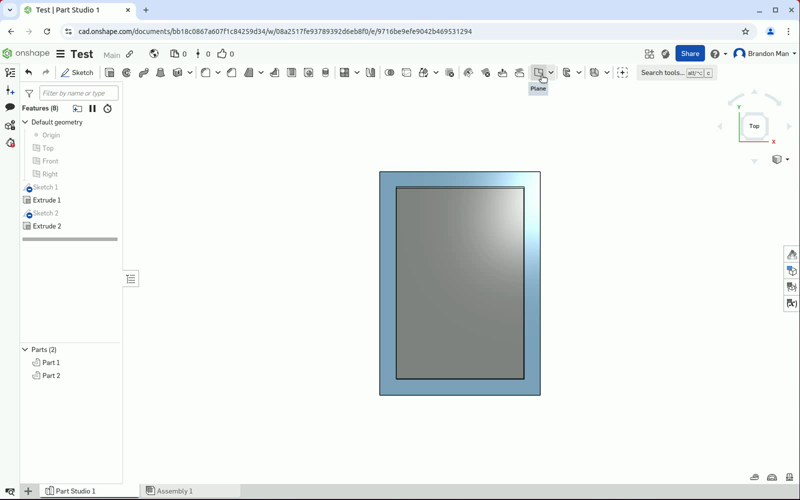
click(541, 75)
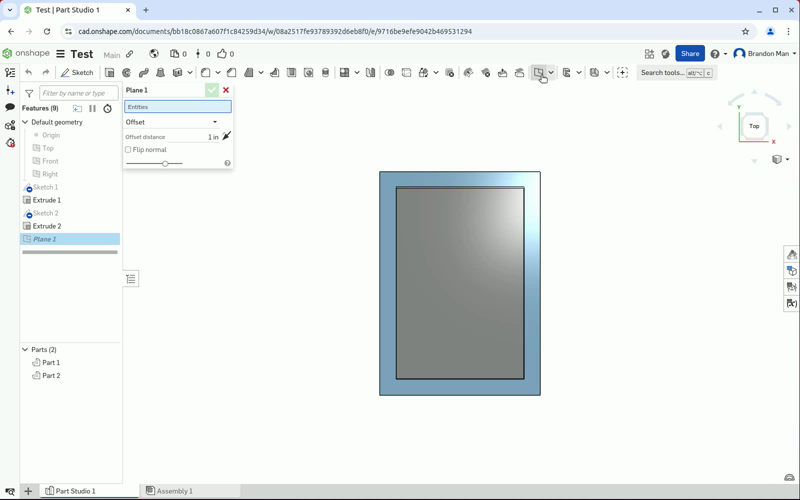
mouse_move(73, 150)
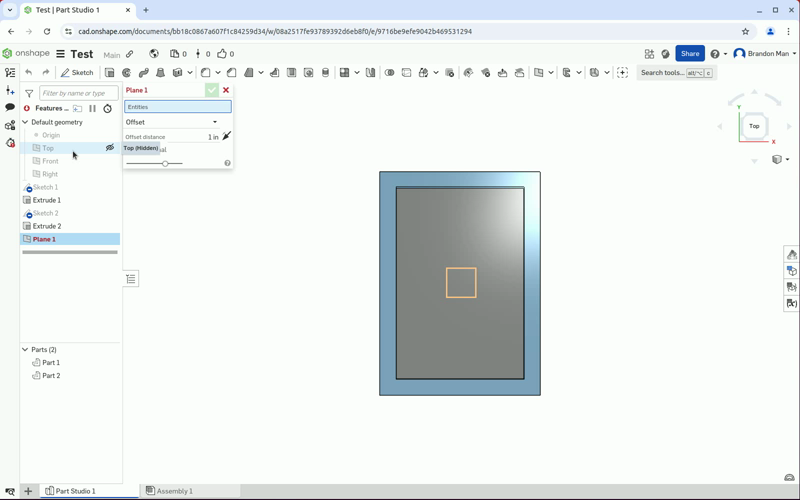
click(73, 150)
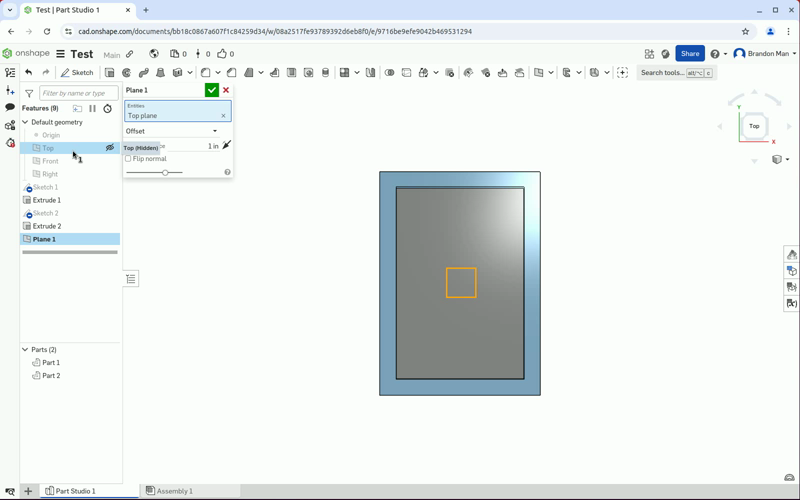
key(tab, 2)
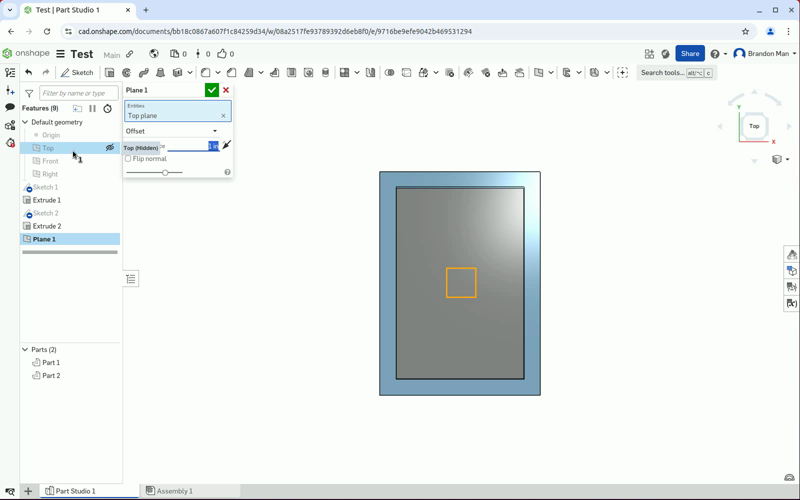
text(19.75)
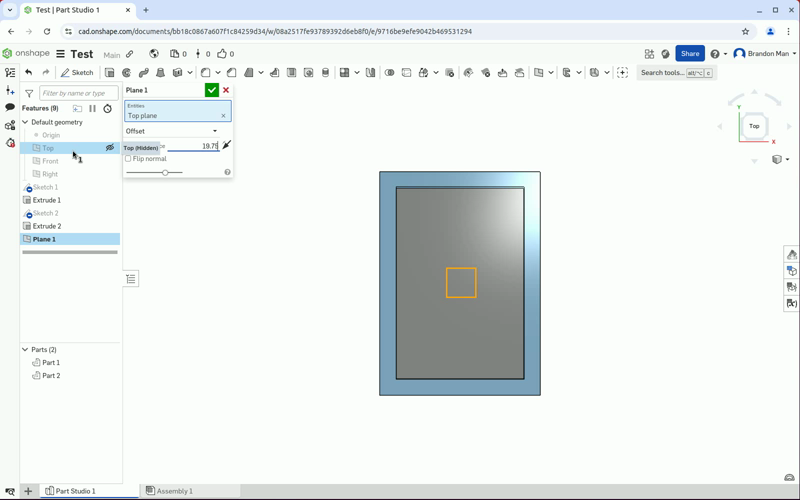
key(enter, 2)
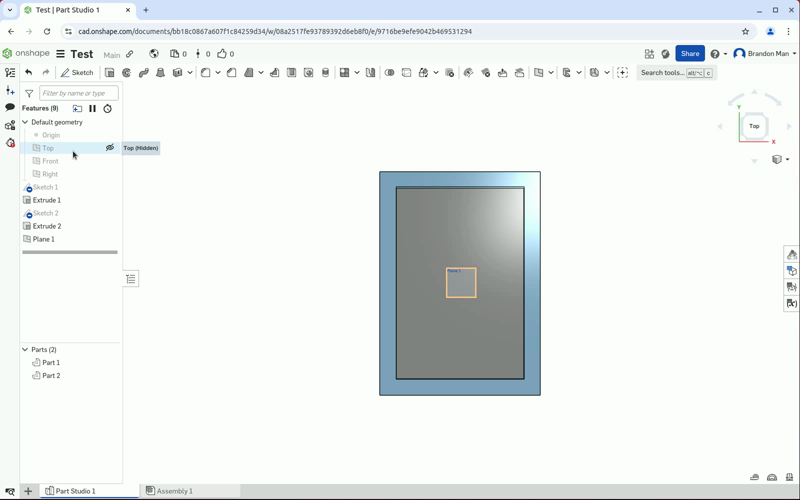
key(shift+s)
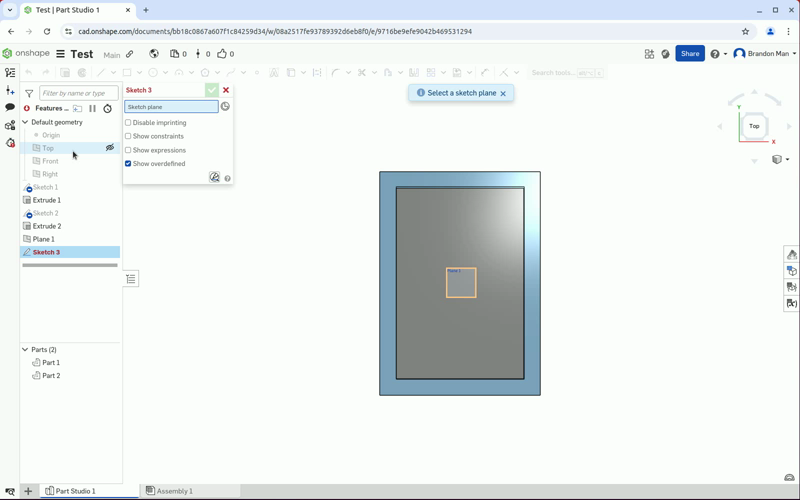
mouse_move(73, 241)
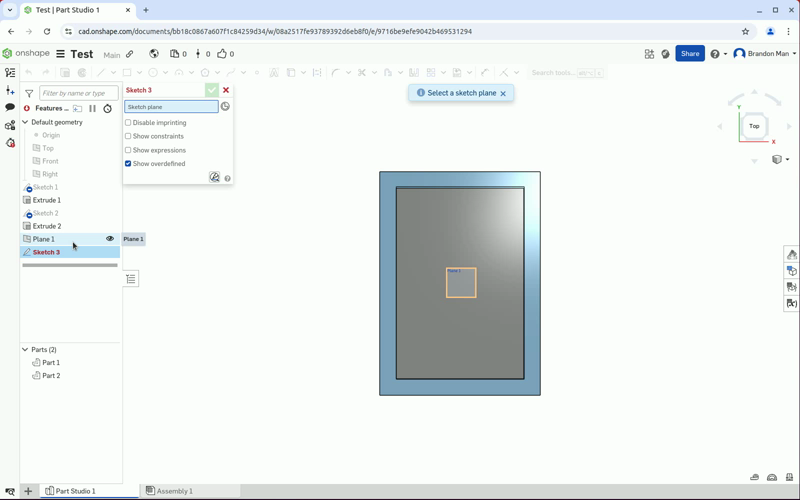
click(73, 241)
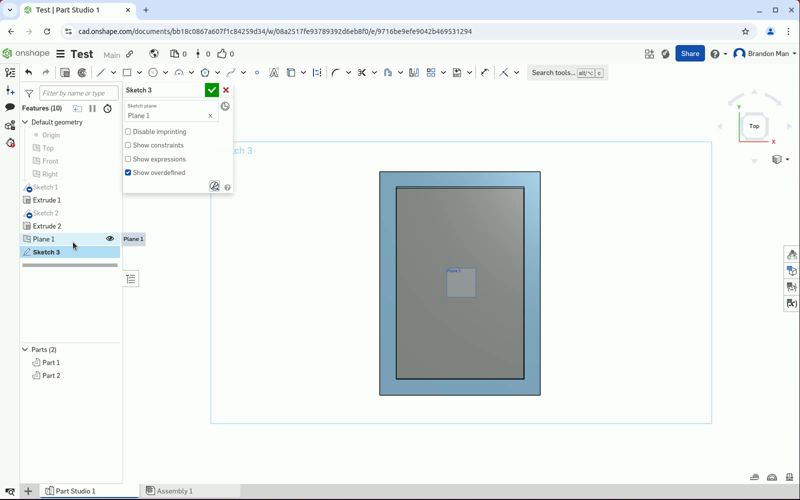
mouse_move(73, 352)
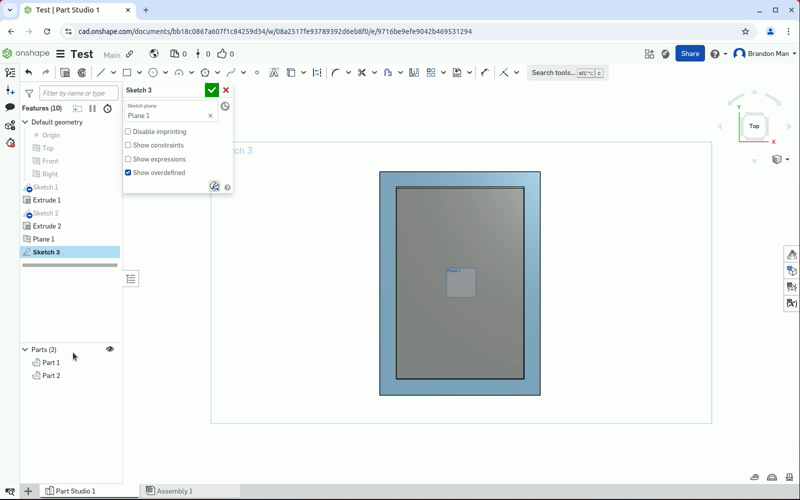
key(y)
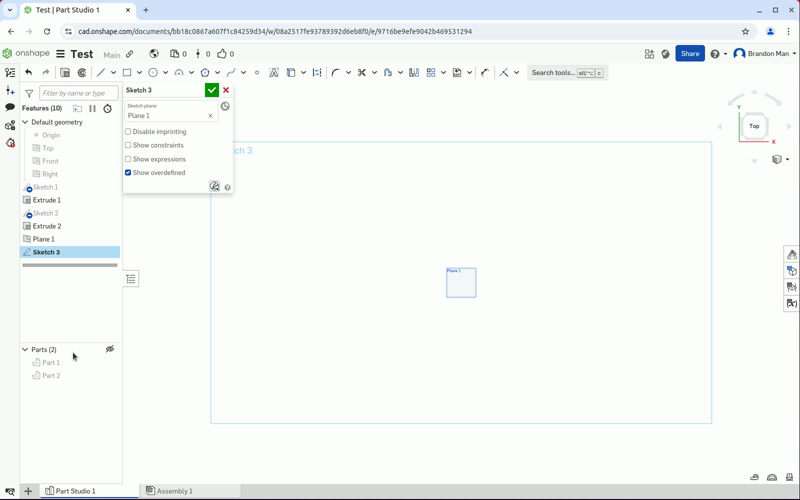
key(l)
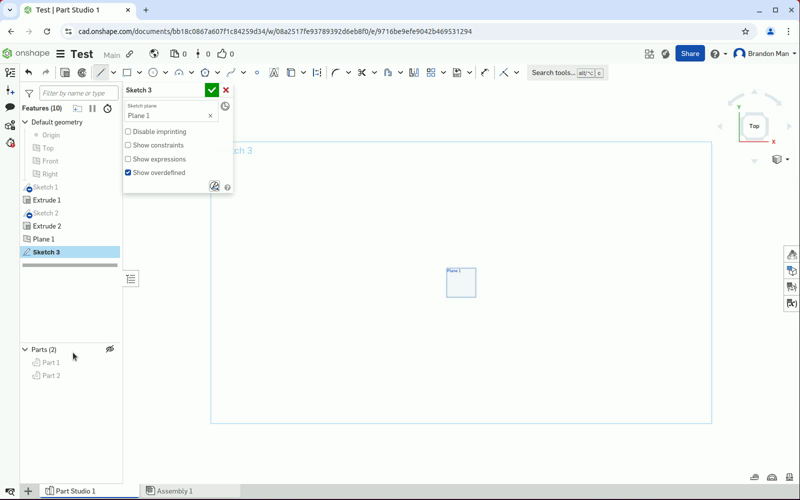
key_down(shift)
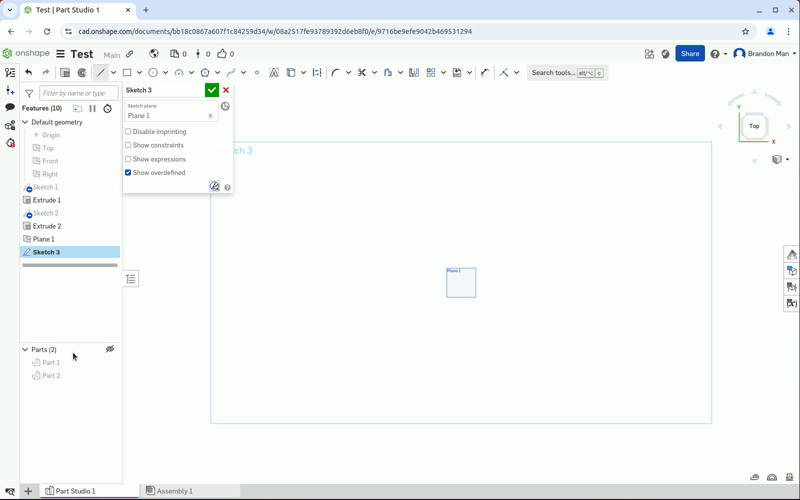
mouse_move(396, 379)
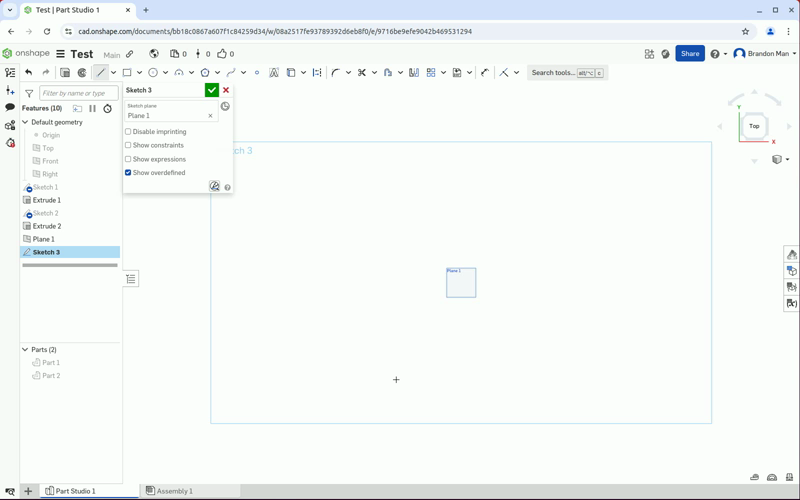
click(396, 379)
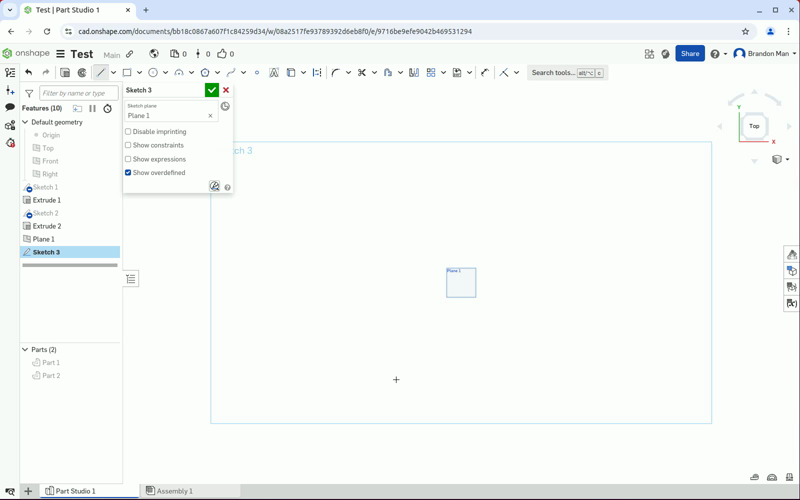
key_up(shift)
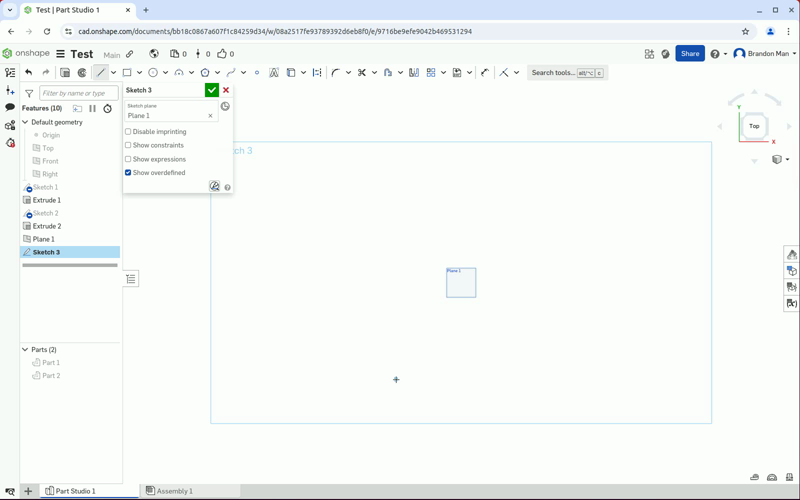
key_down(shift)
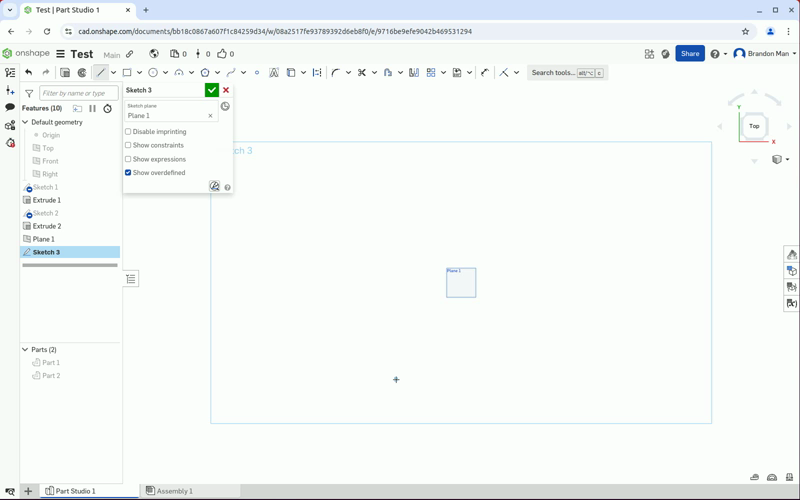
mouse_move(524, 379)
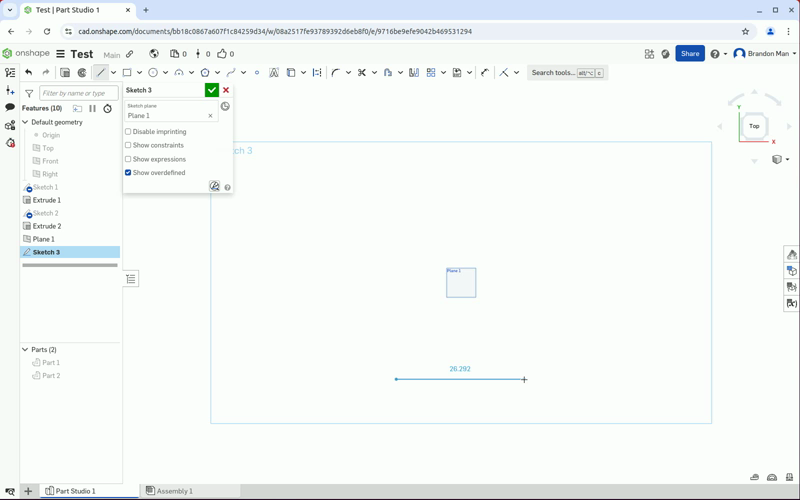
click(524, 379)
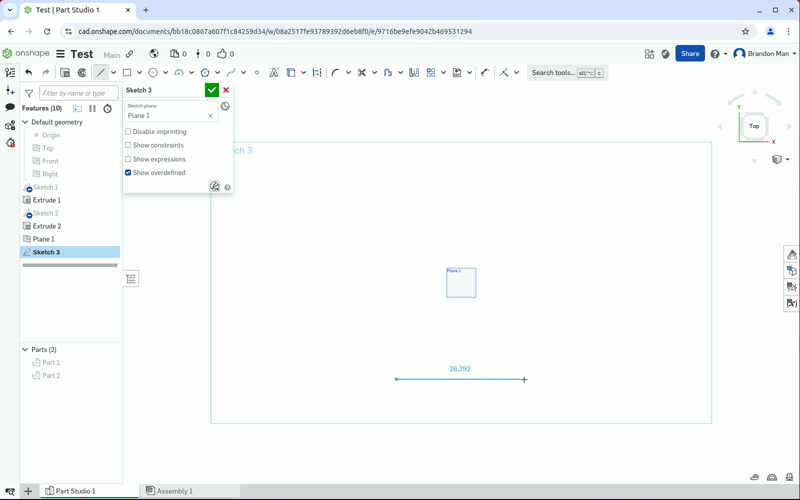
key_up(shift)
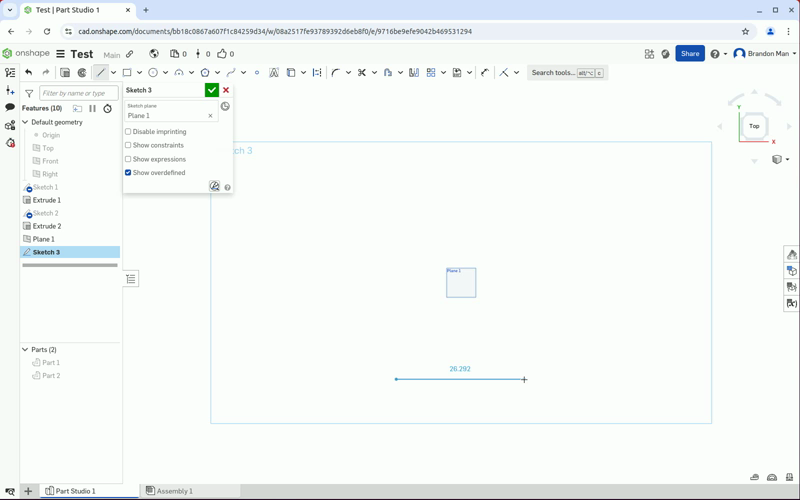
key_down(shift)
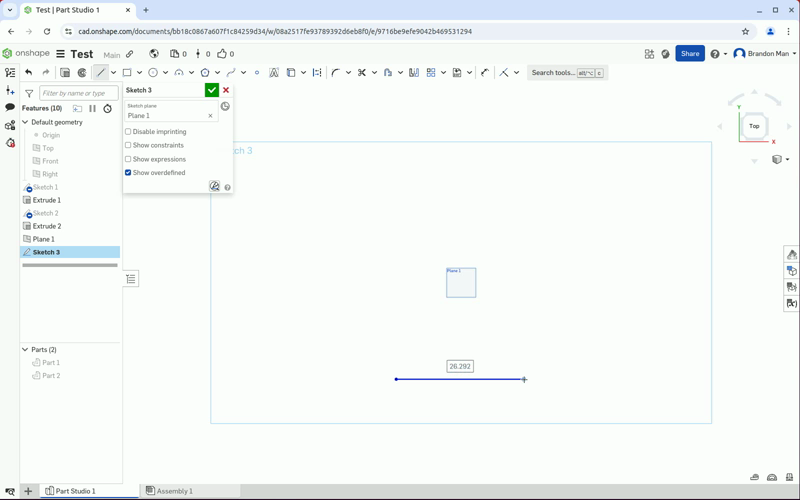
mouse_move(524, 186)
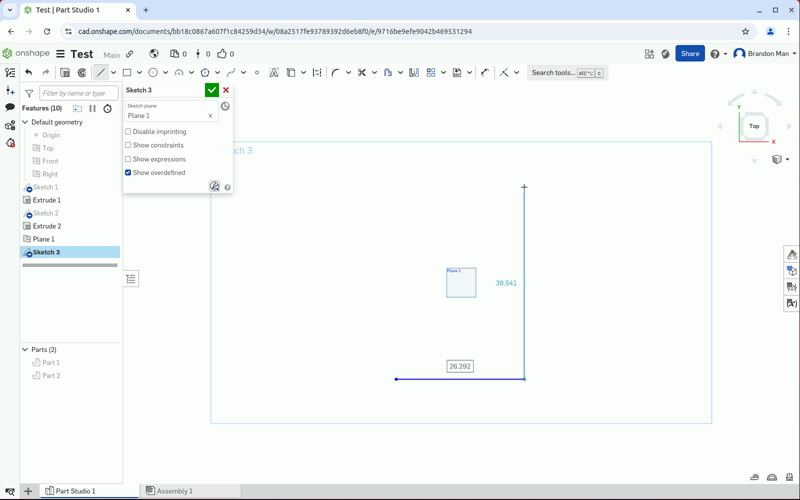
click(524, 186)
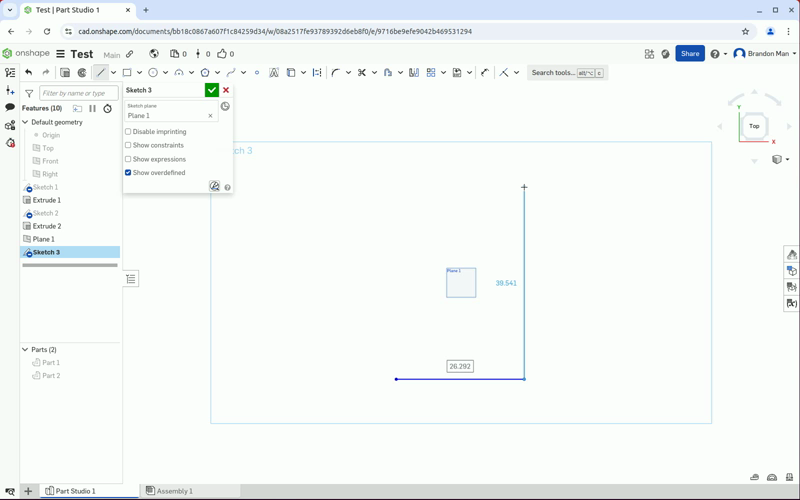
key_up(shift)
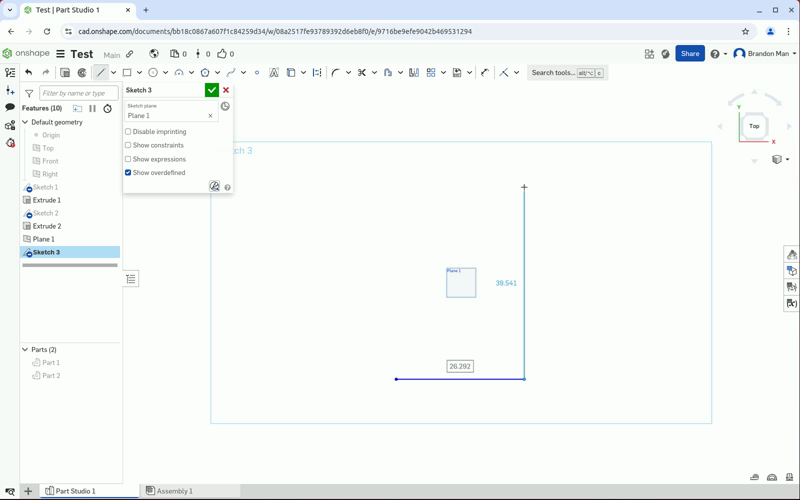
key_down(shift)
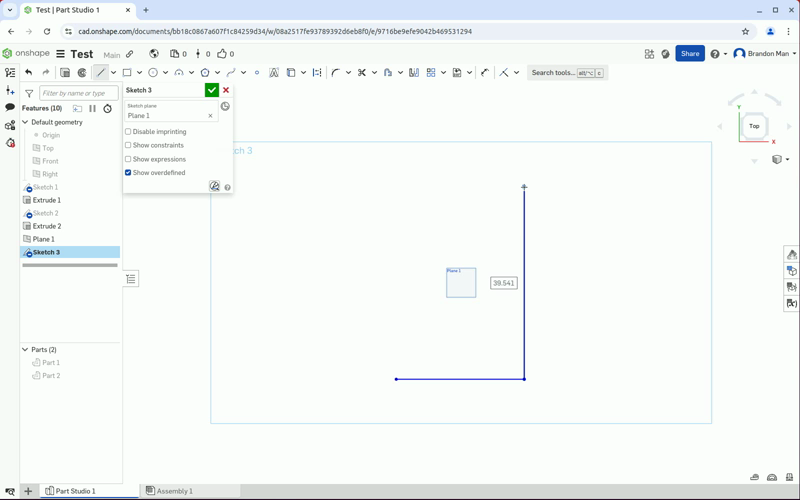
mouse_move(396, 186)
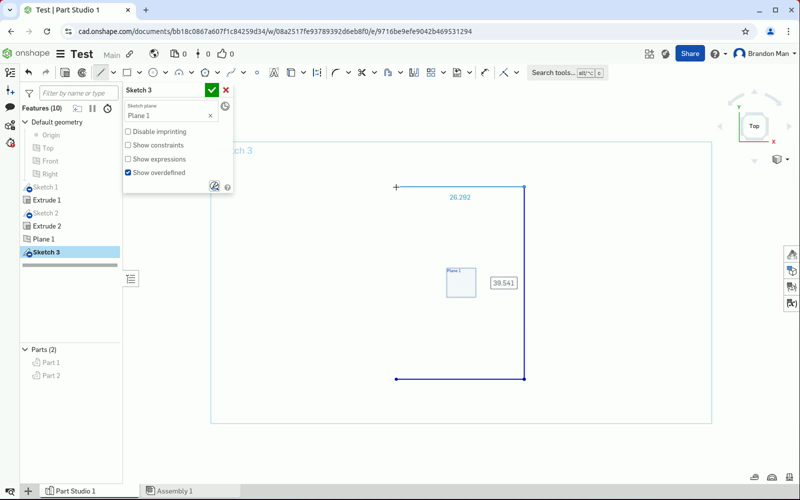
click(396, 186)
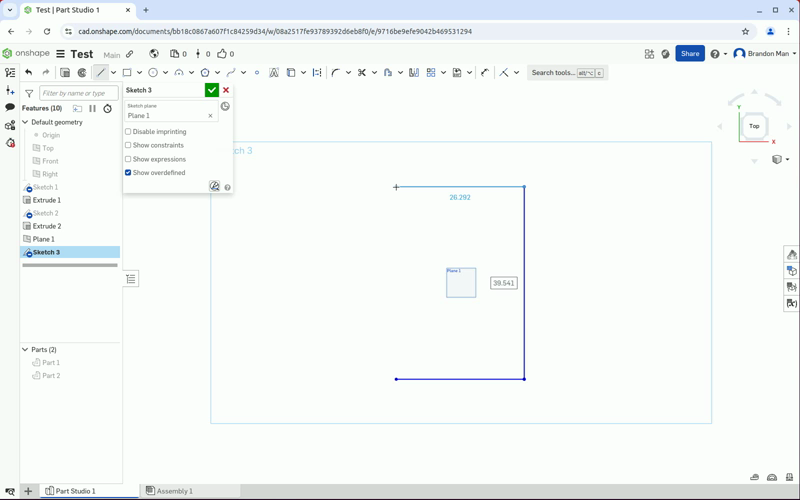
key_up(shift)
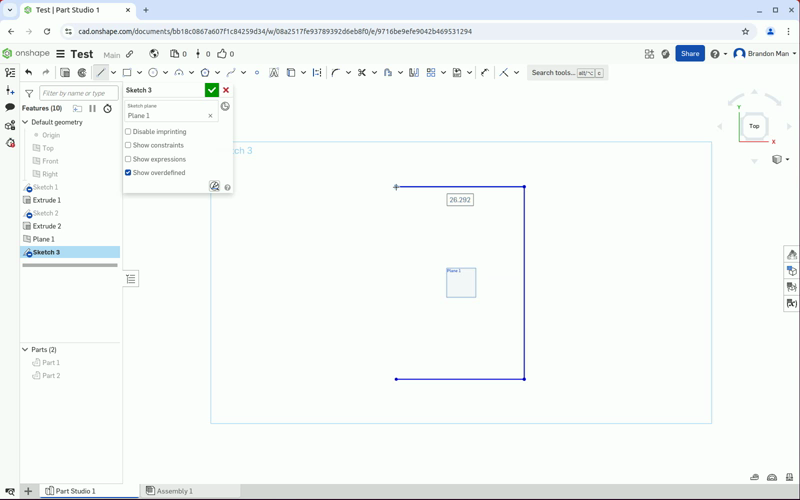
key_down(shift)
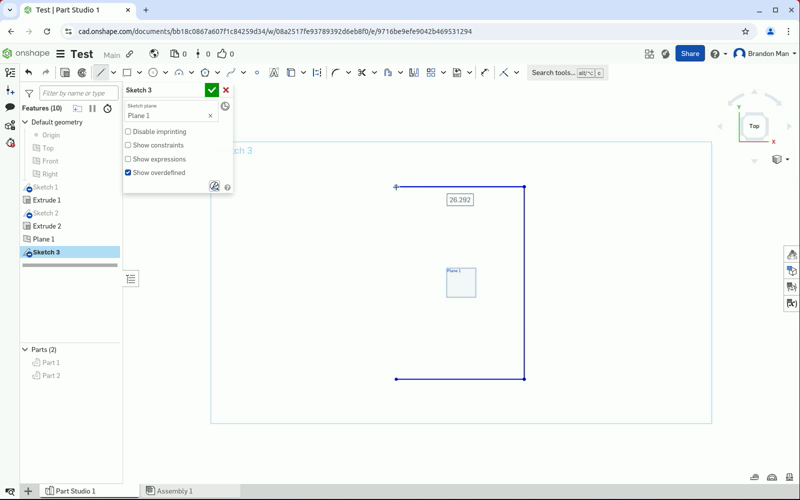
mouse_move(396, 379)
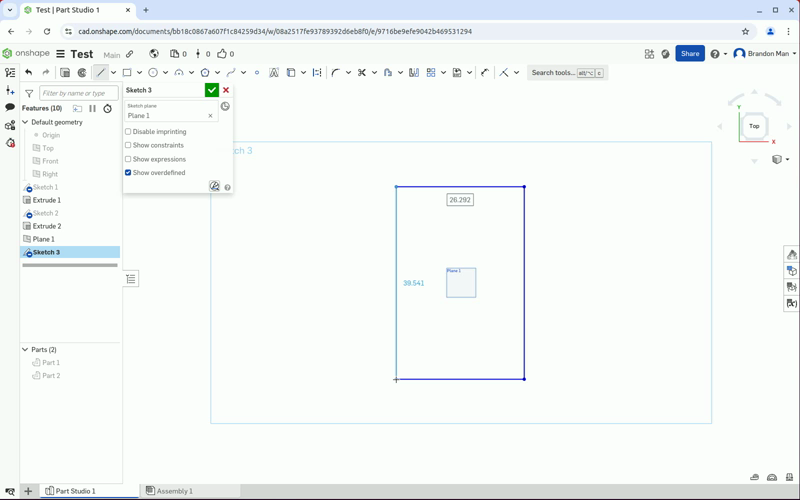
key_up(shift)
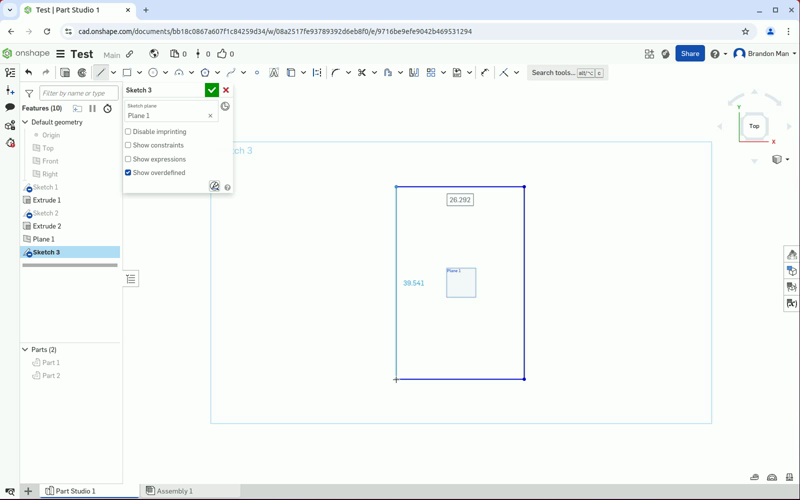
click(396, 379)
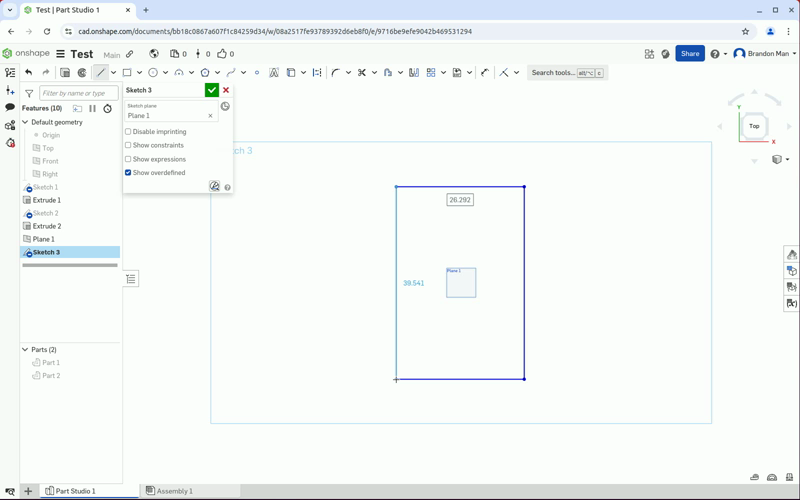
key(esc)
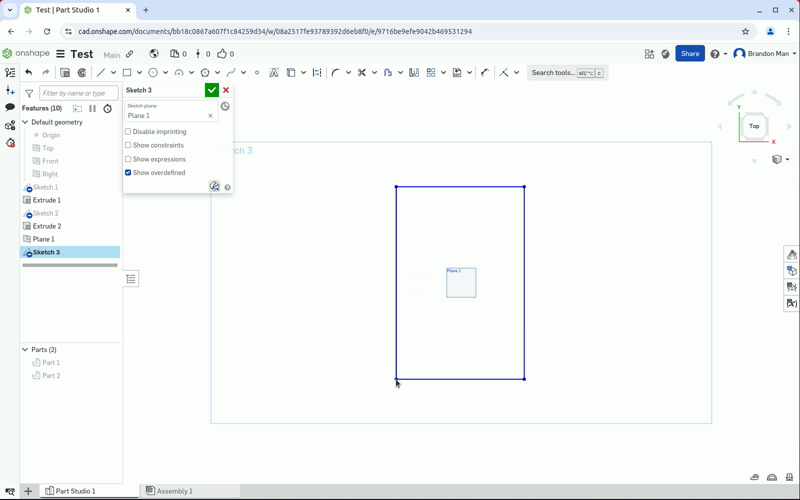
mouse_move(449, 206)
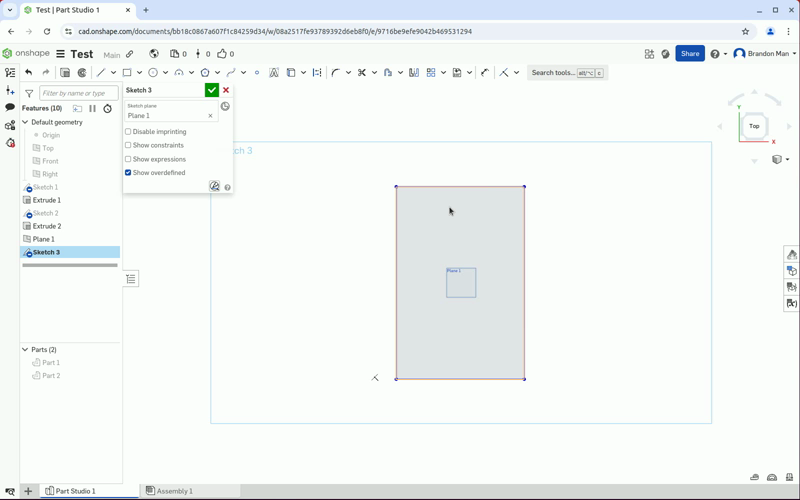
click(449, 206)
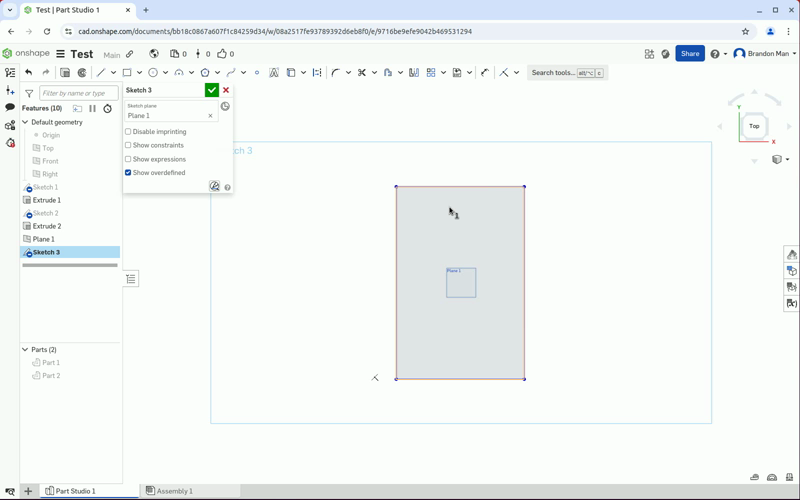
mouse_move(73, 352)
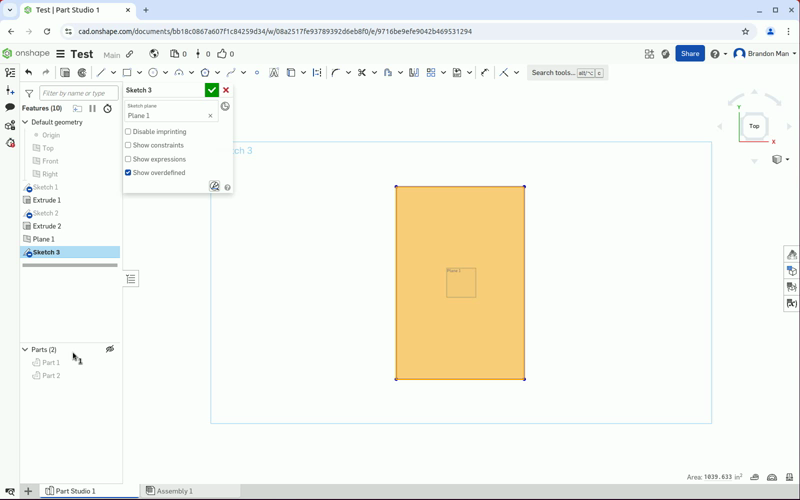
key(shift+y)
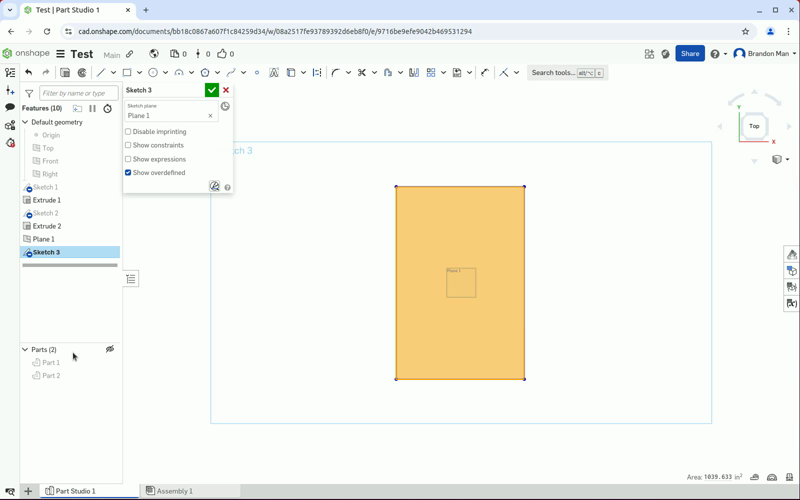
key(shift+e)
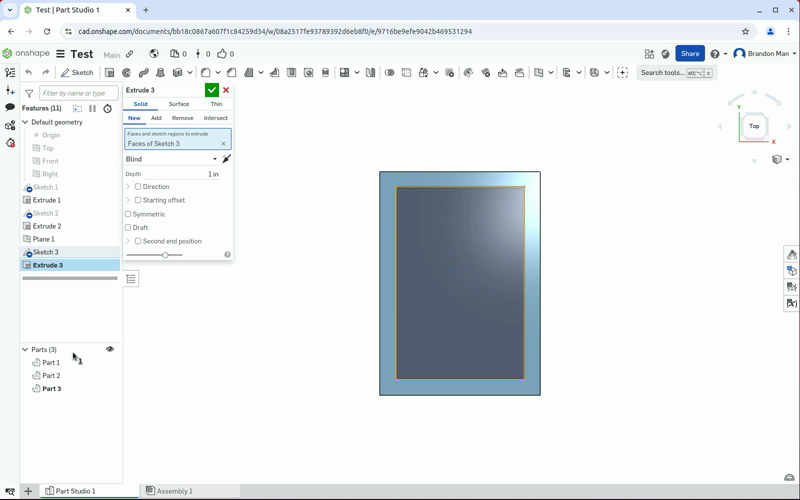
mouse_move(143, 106)
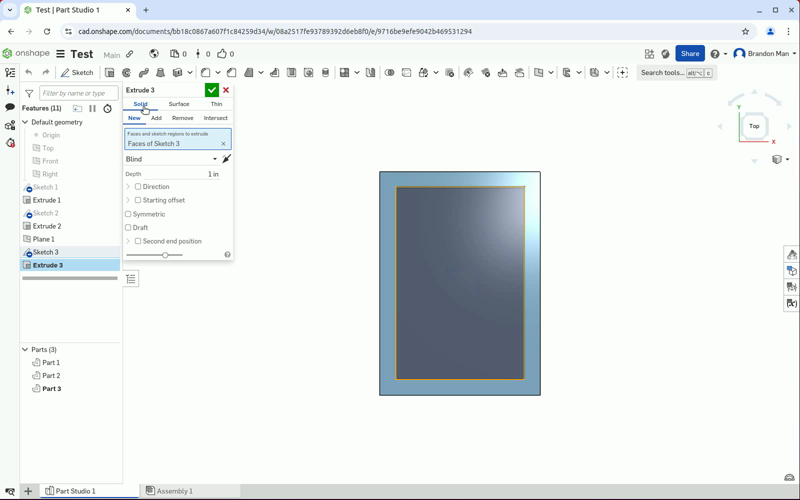
click(143, 106)
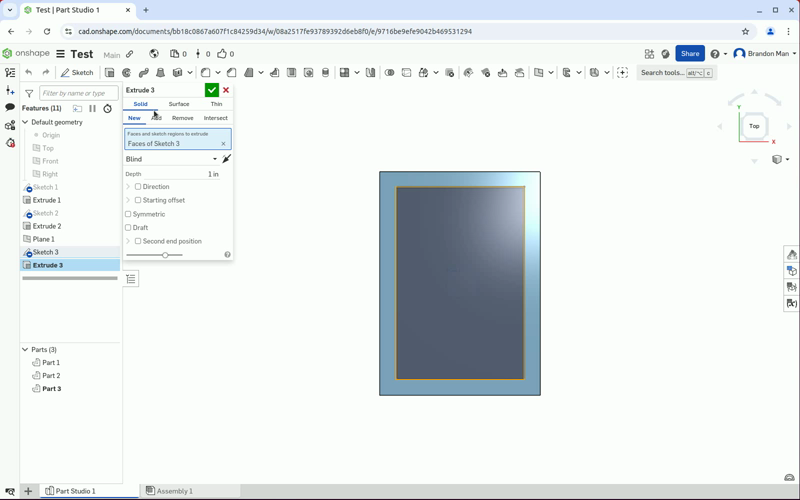
mouse_move(186, 120)
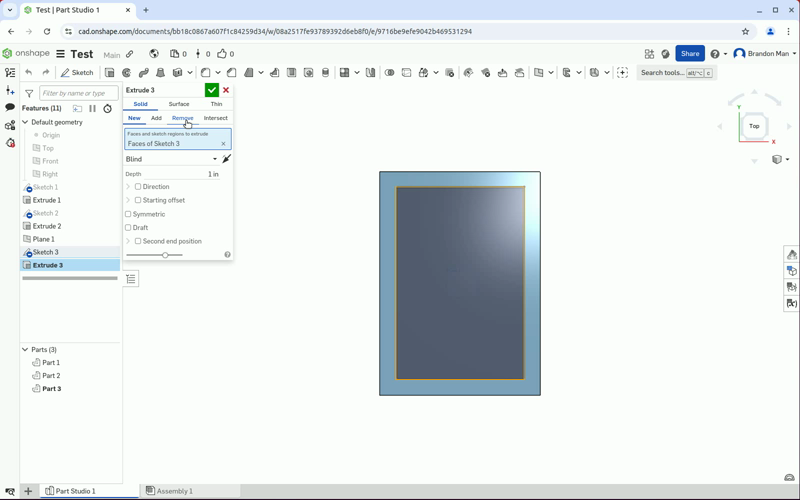
click(186, 120)
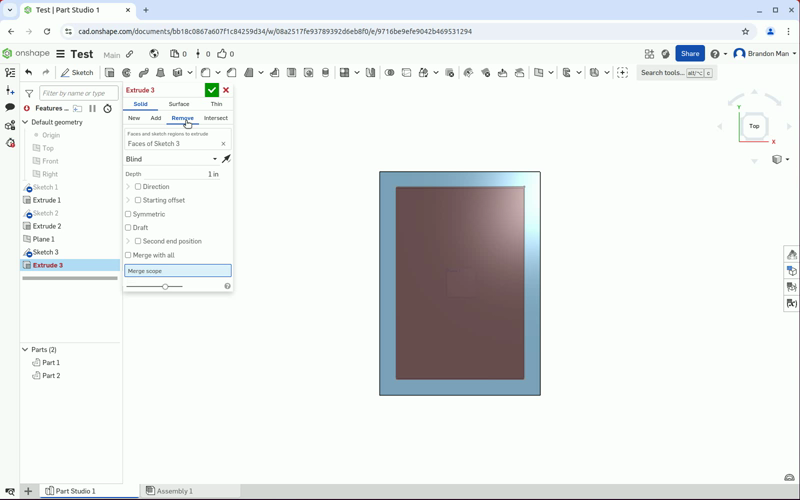
key(tab, 4)
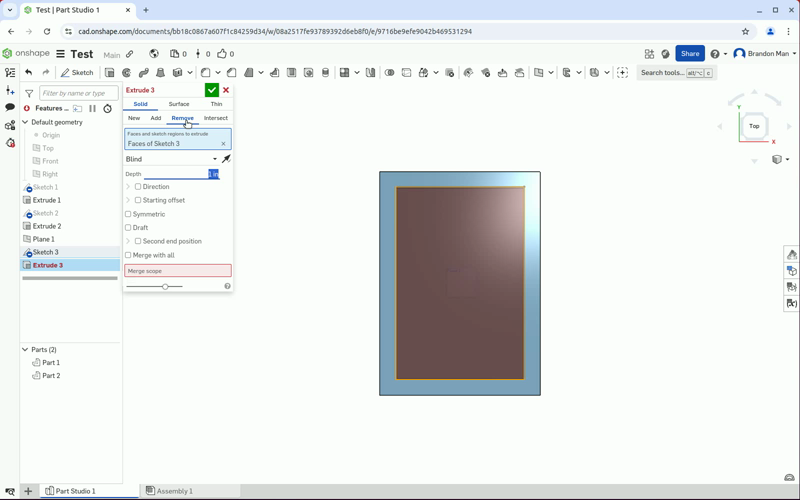
text(16.609)
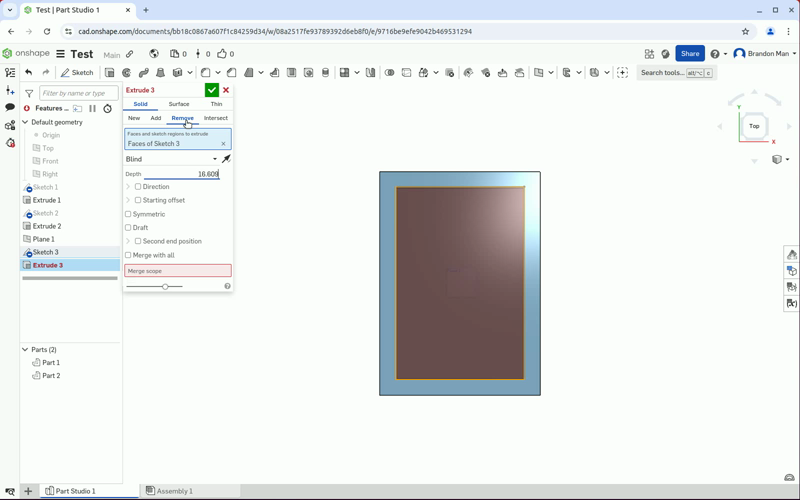
key(tab, 6)
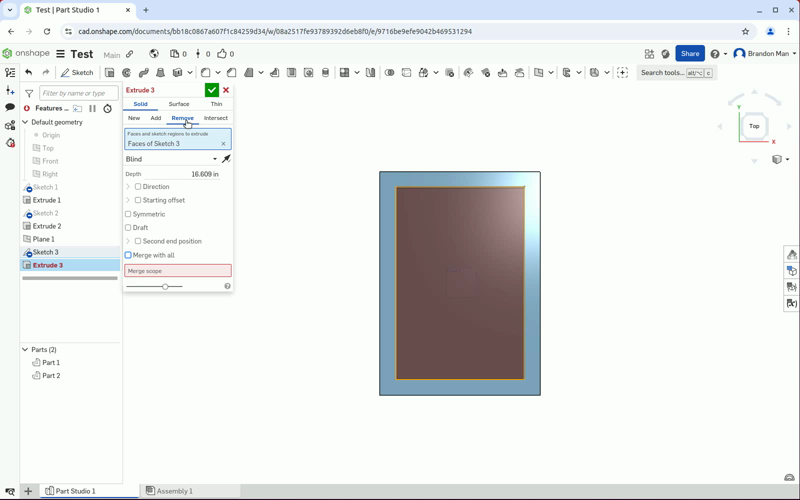
key(space)
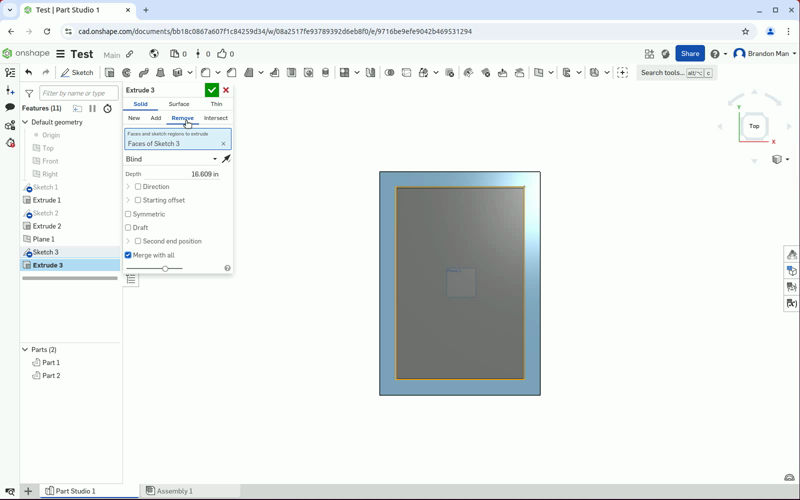
key(enter)
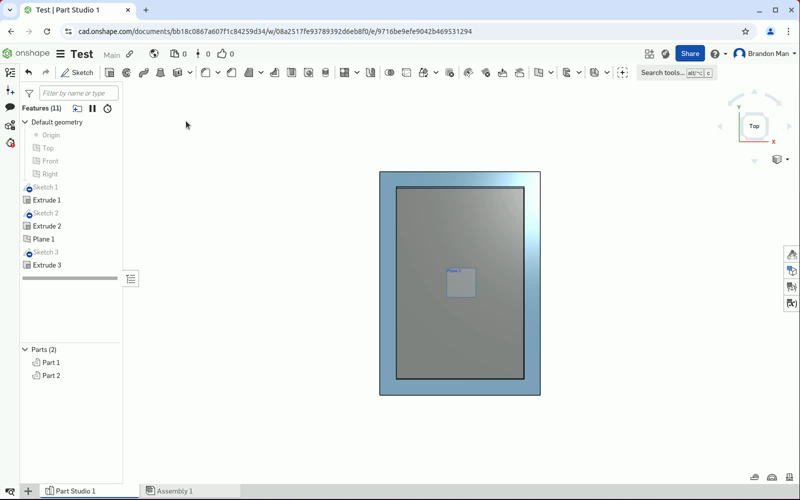
key(shift+h)
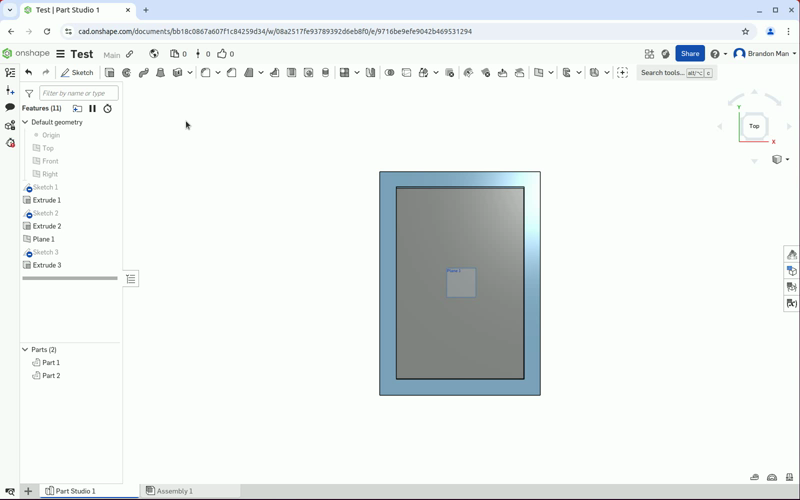
key(shift+h)
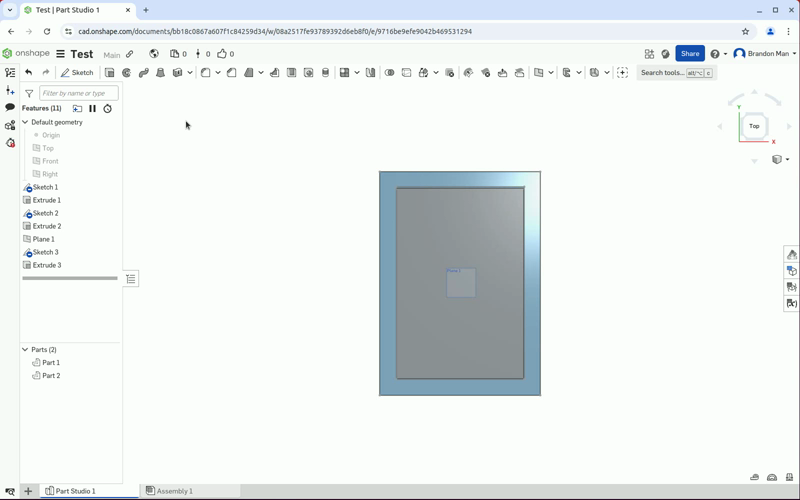
key(shift+7)
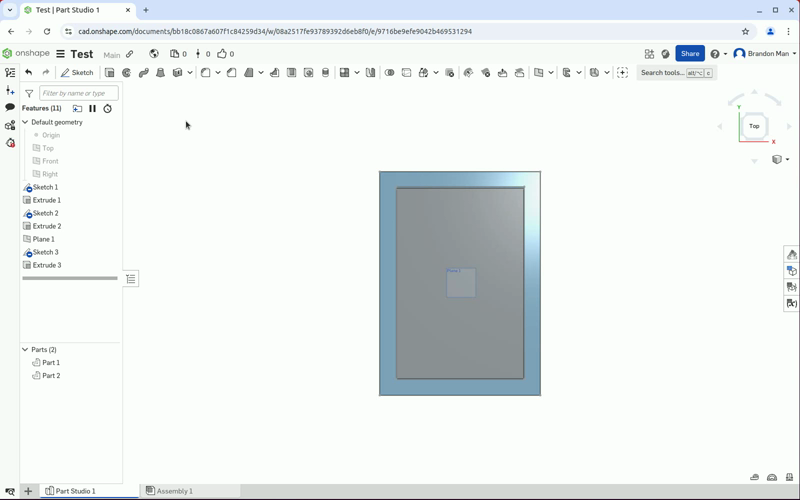
key(up, 3)
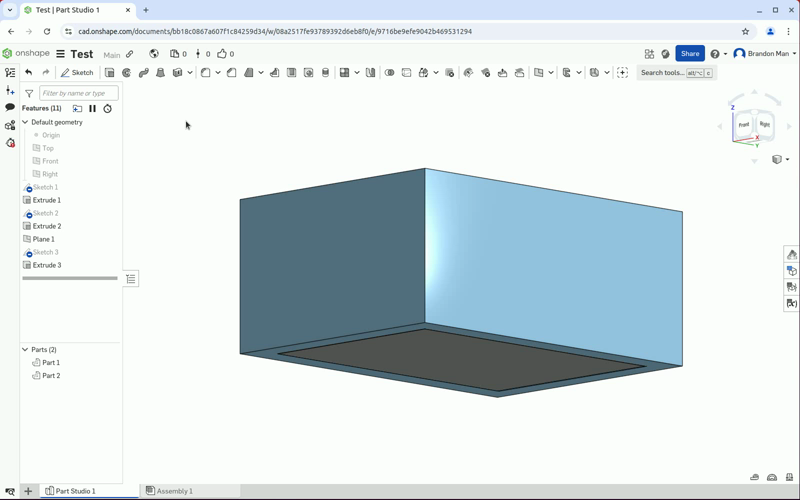
key(left, 3)
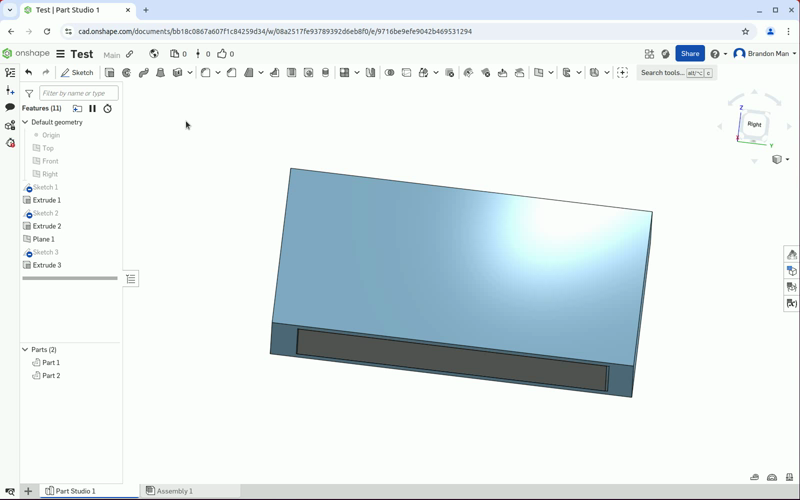
key(right, 3)
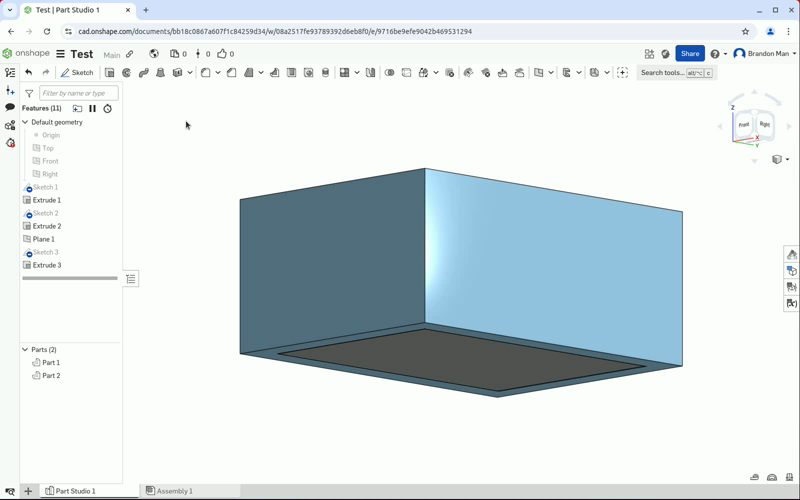
key(down, 3)
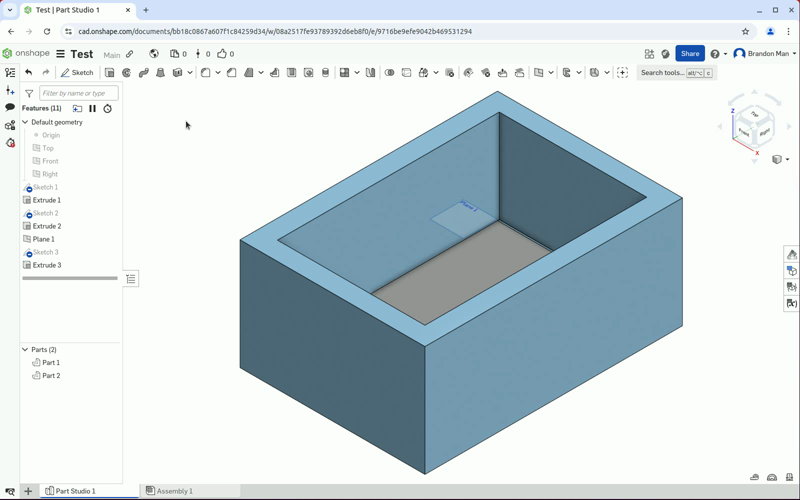
mouse_move(73, 189)
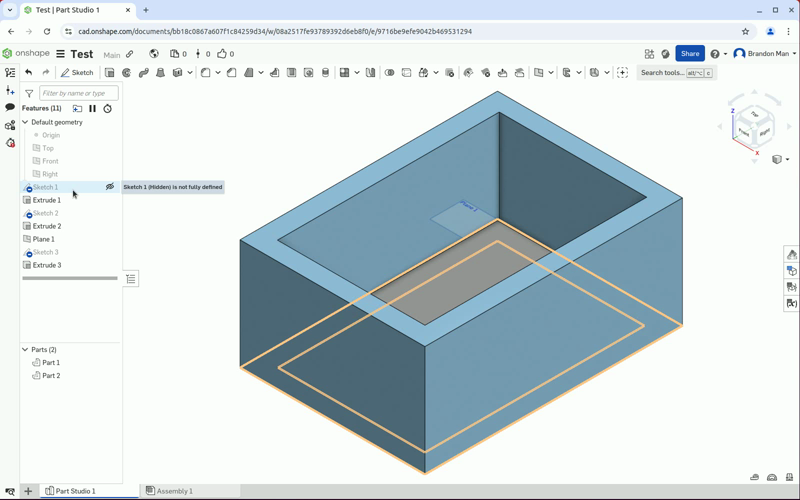
click(73, 189)